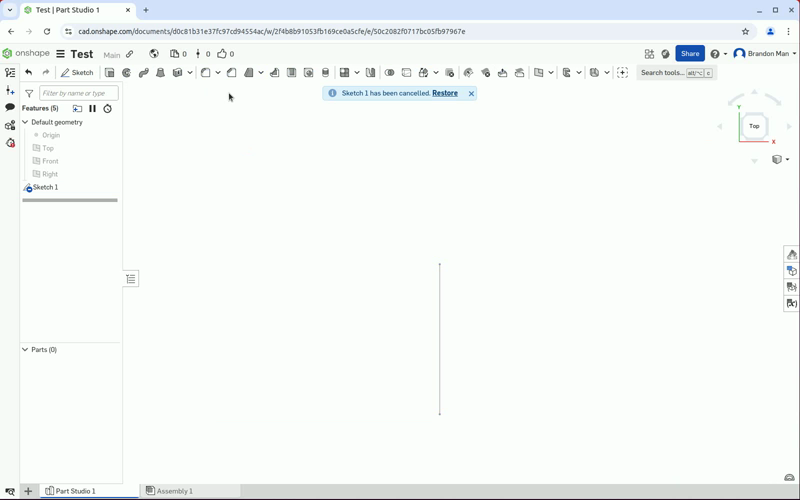
key(shift+h)
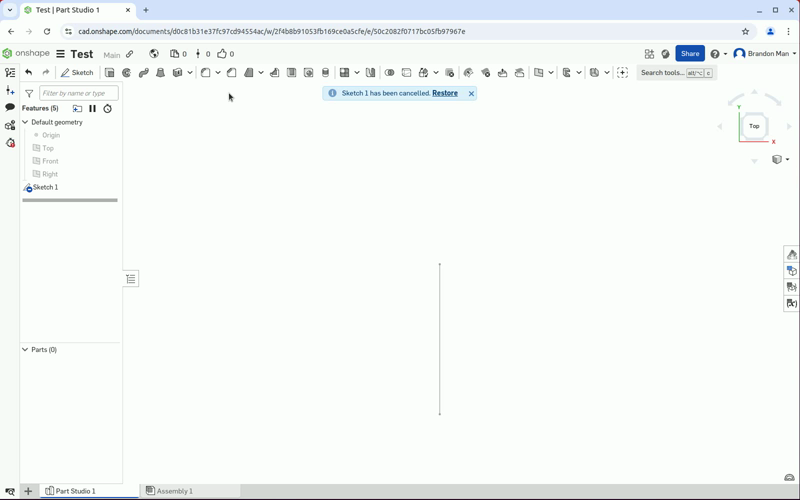
key(shift+s)
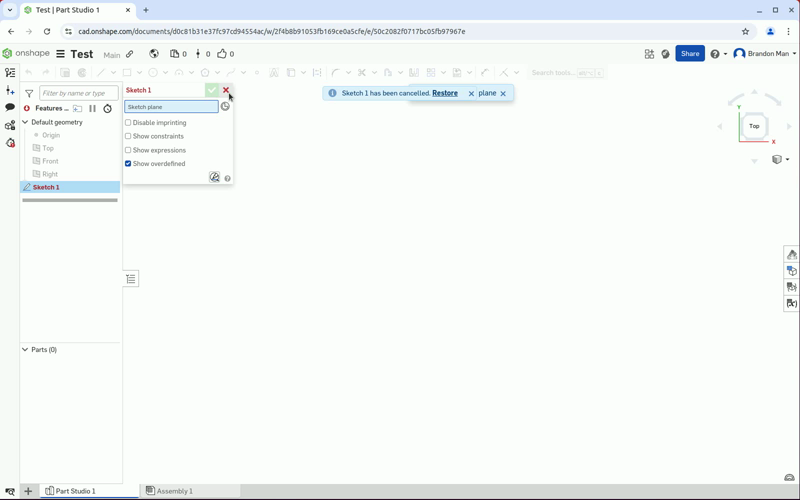
mouse_move(73, 150)
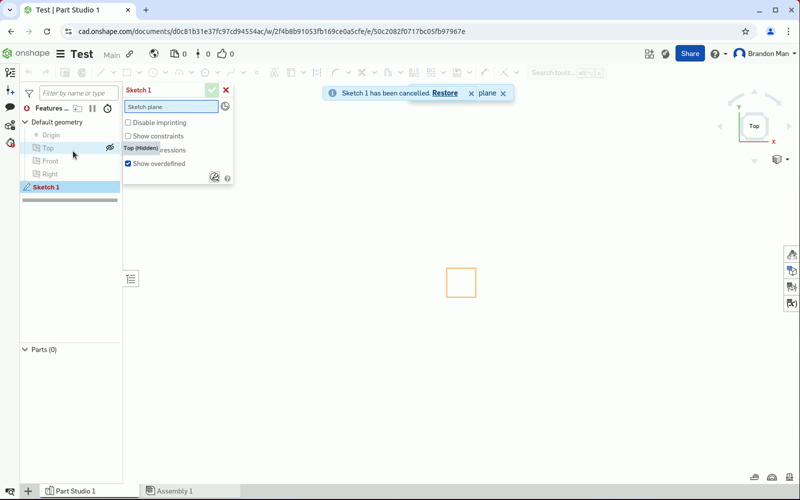
click(73, 150)
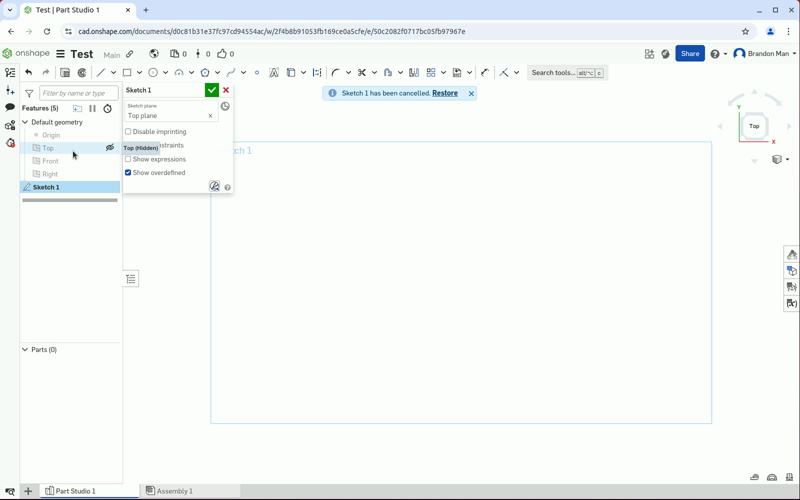
mouse_move(73, 352)
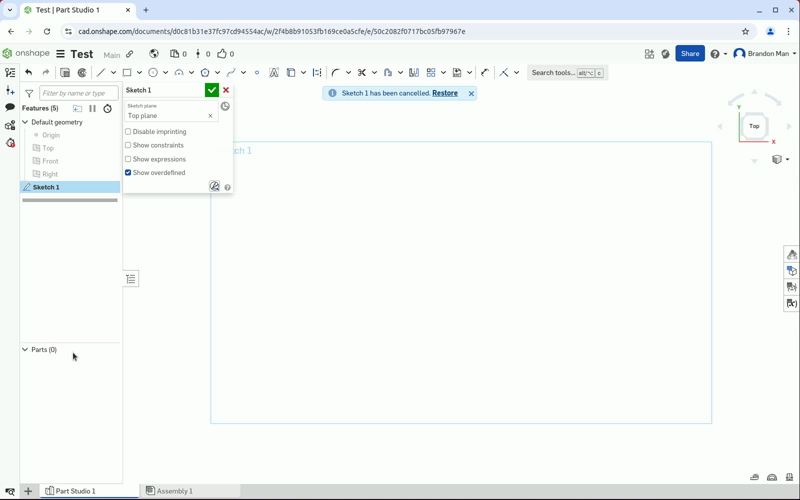
key(y)
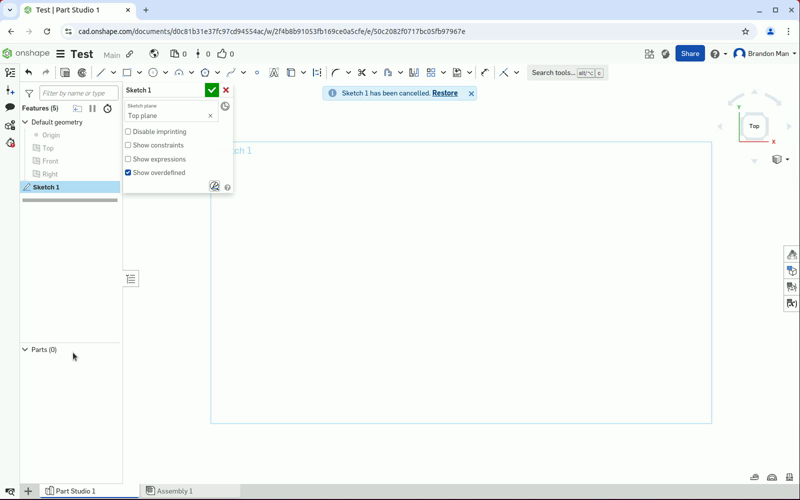
key(l)
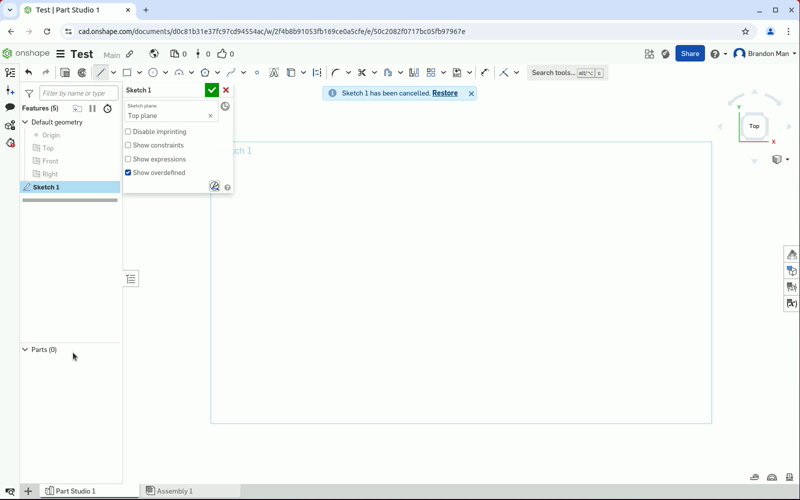
key_down(shift)
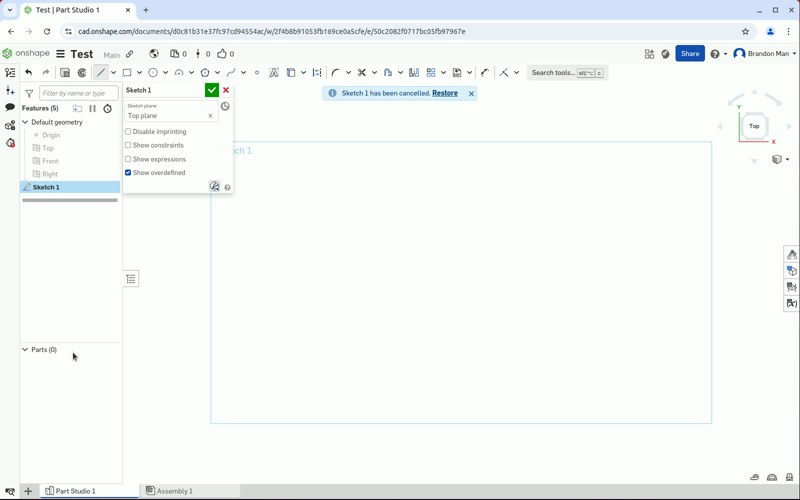
mouse_move(425, 395)
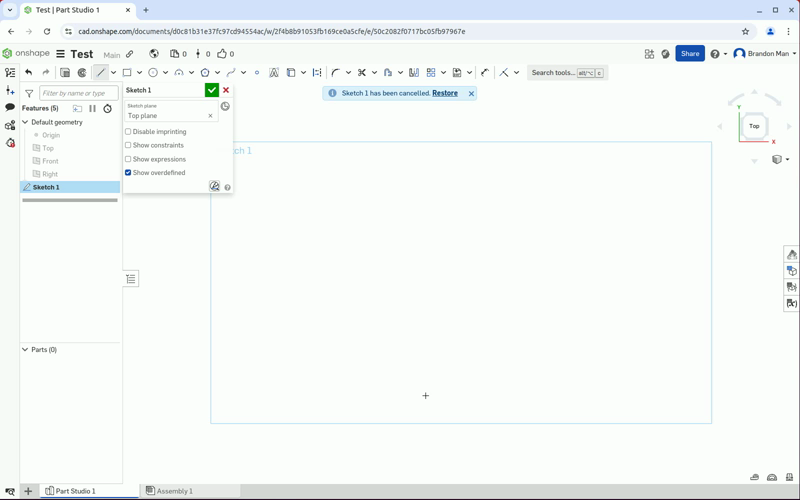
click(425, 395)
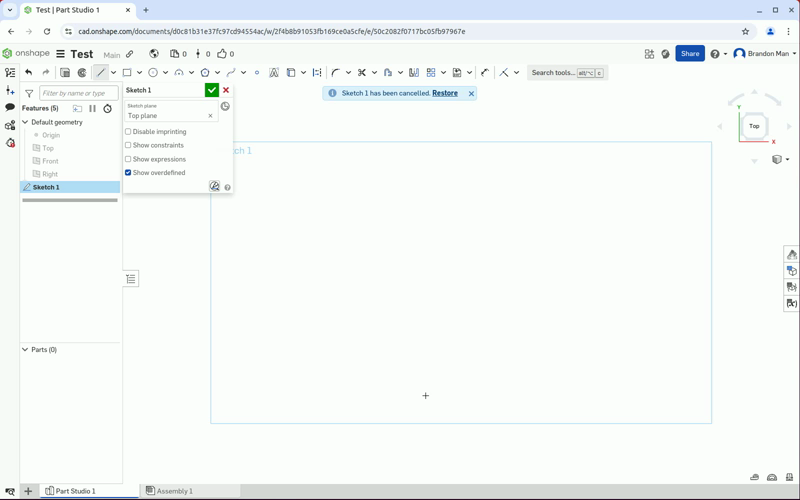
key_up(shift)
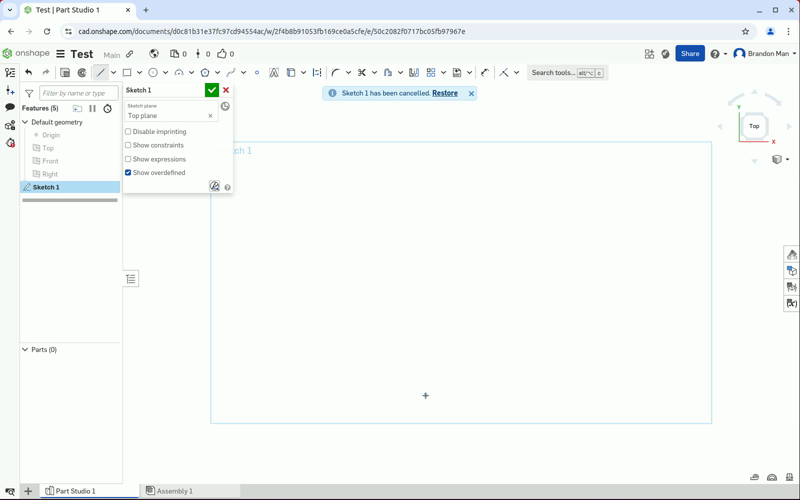
key_down(shift)
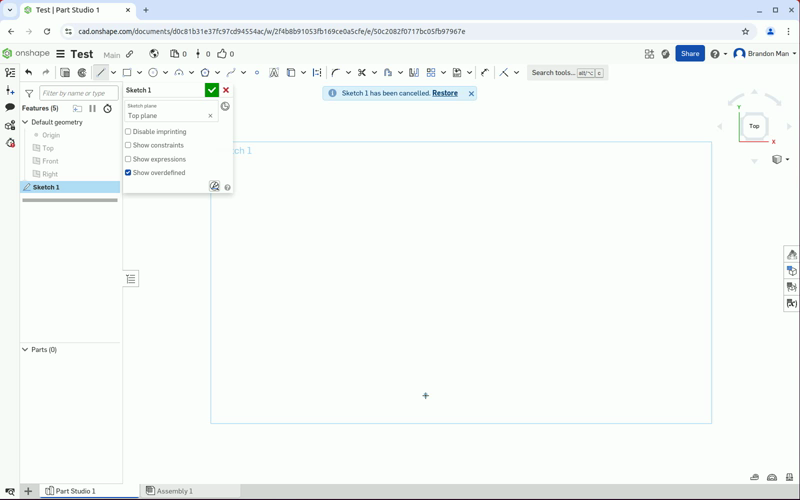
mouse_move(504, 395)
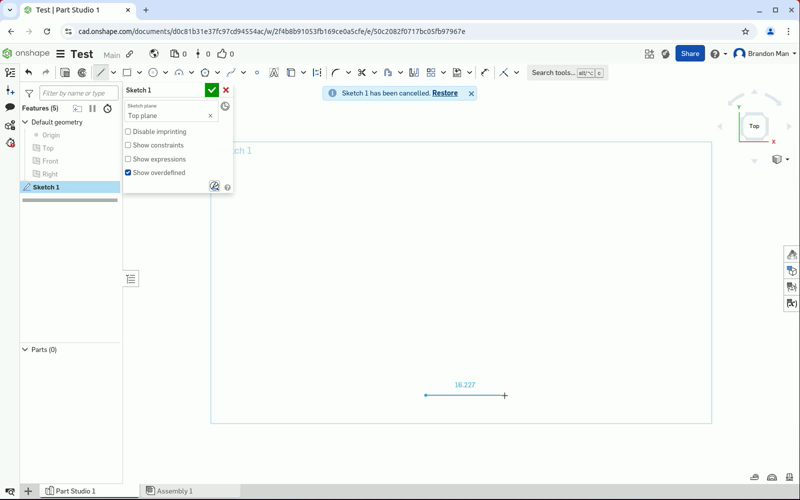
click(504, 395)
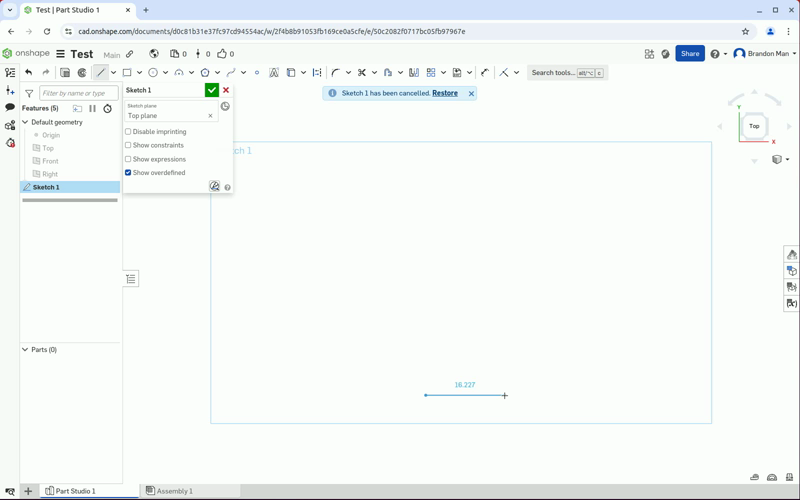
key_up(shift)
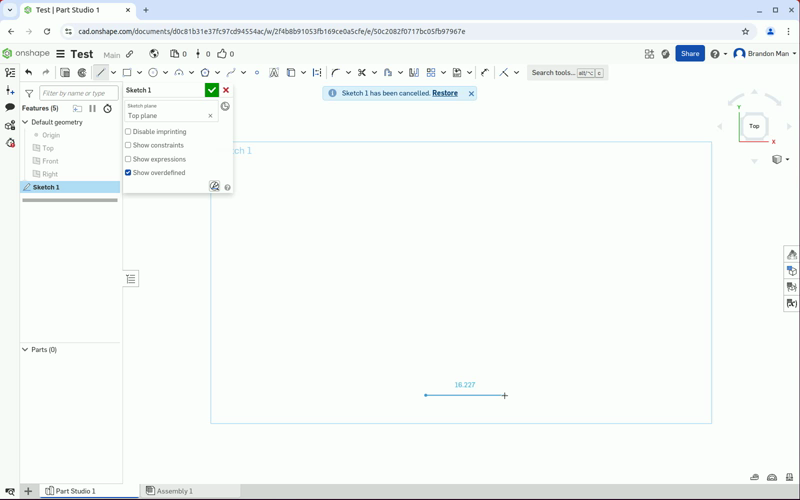
key_down(shift)
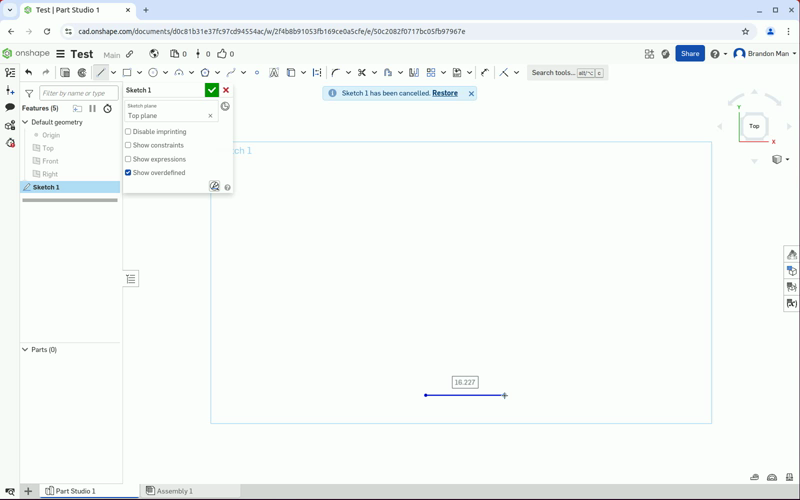
mouse_move(534, 395)
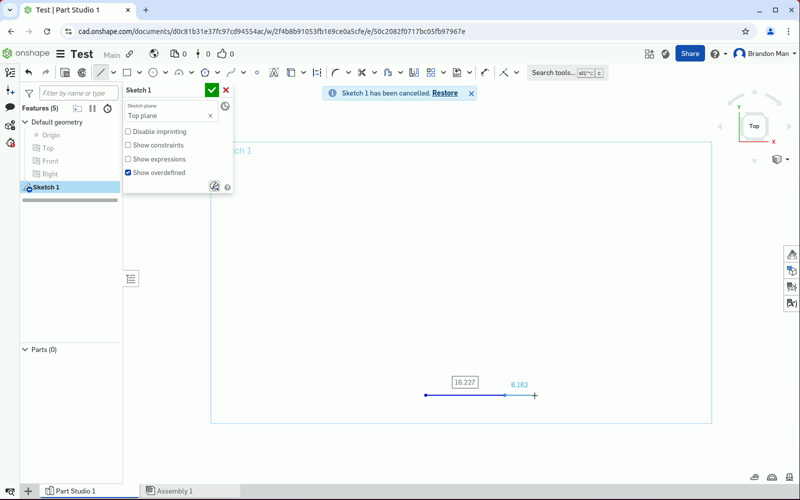
mouse_move(504, 347)
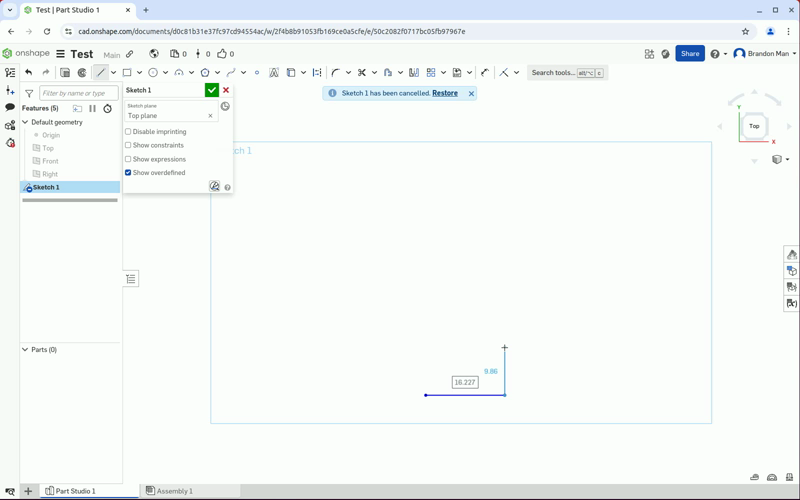
click(504, 347)
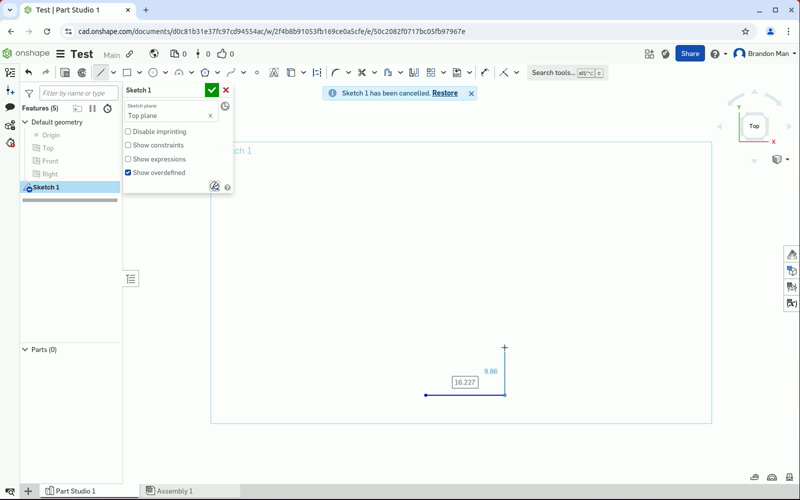
key_up(shift)
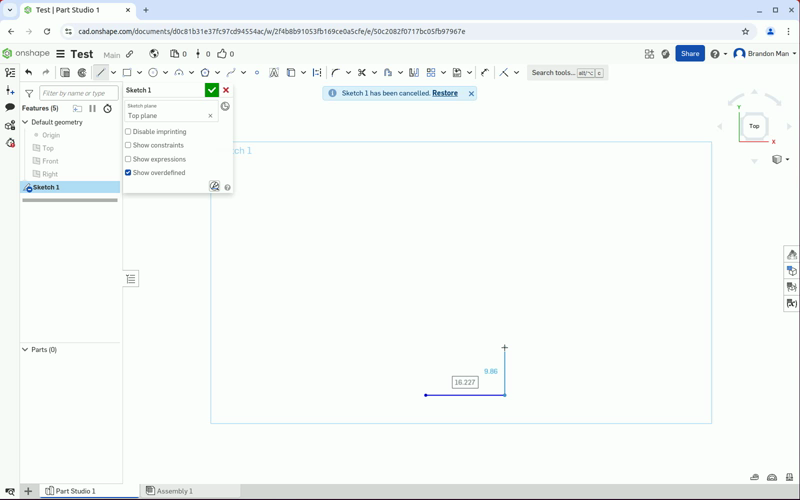
key_down(shift)
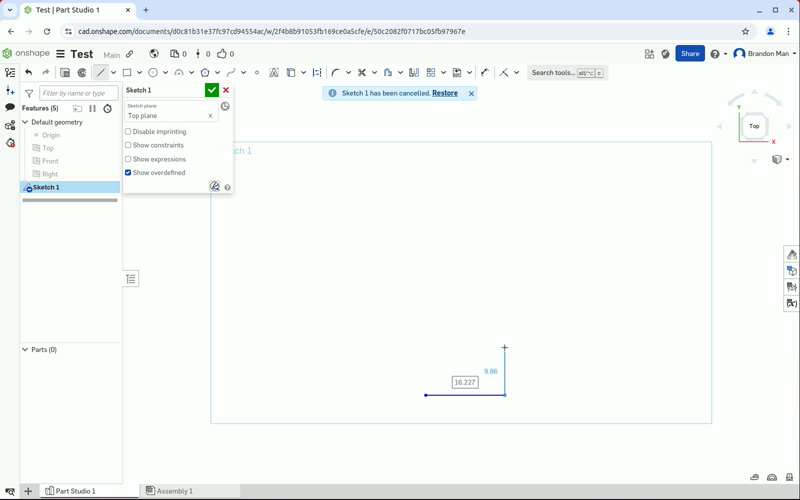
mouse_move(425, 347)
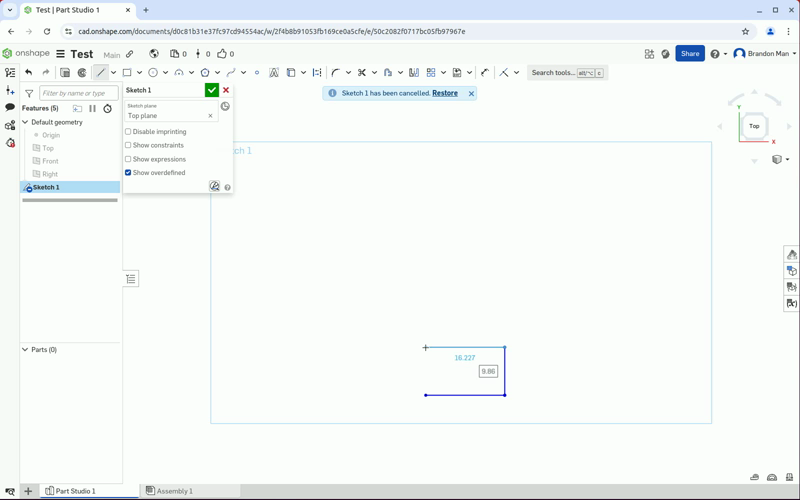
click(425, 347)
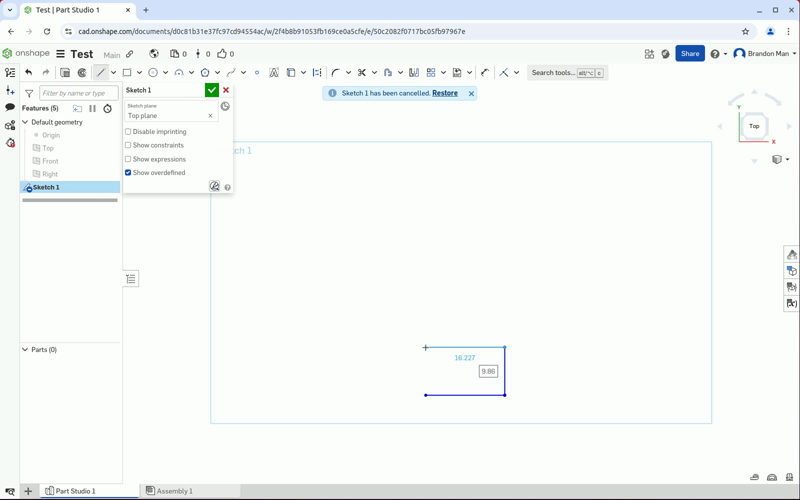
key_up(shift)
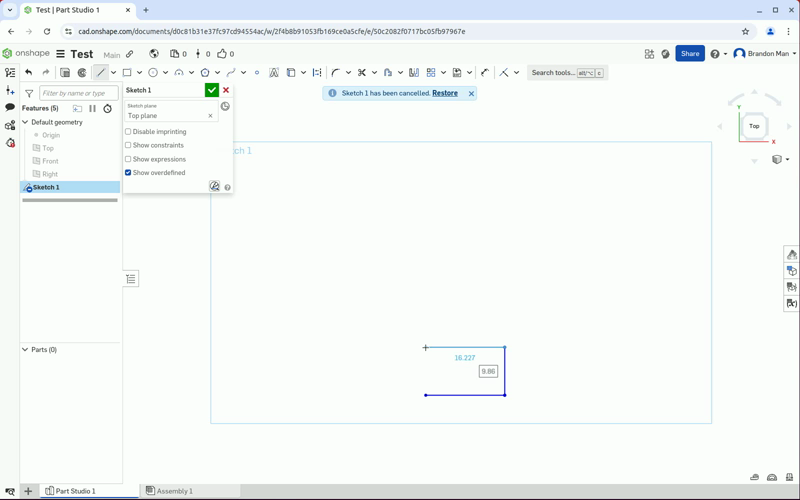
mouse_move(455, 347)
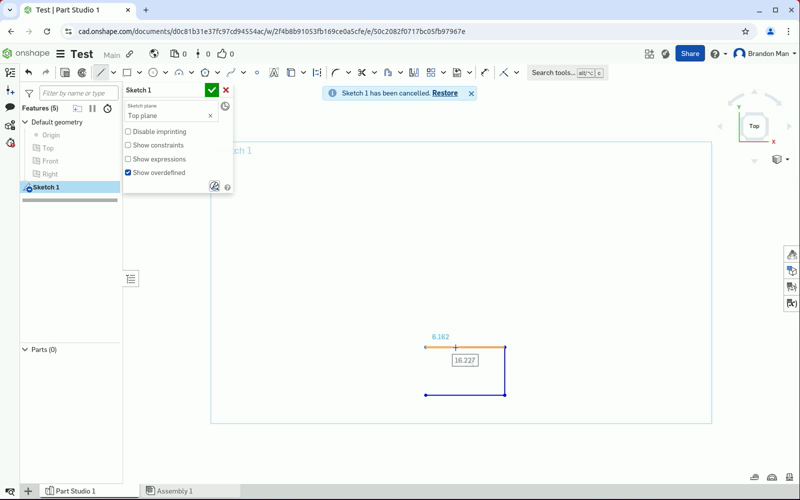
key_down(shift)
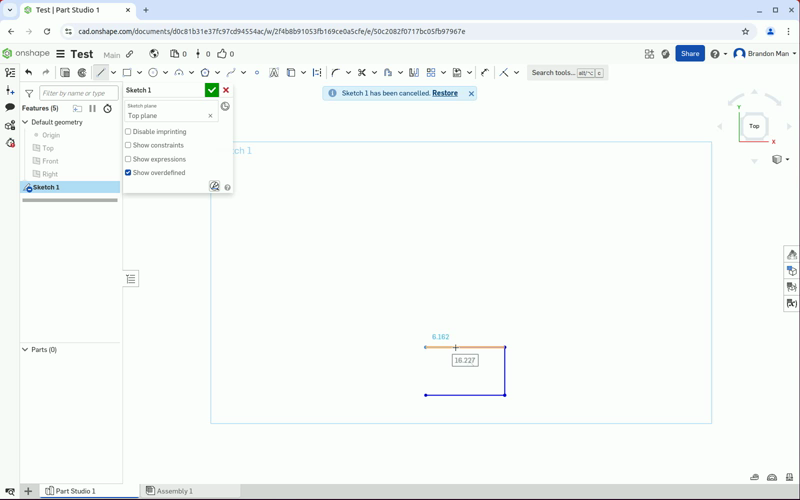
mouse_move(425, 395)
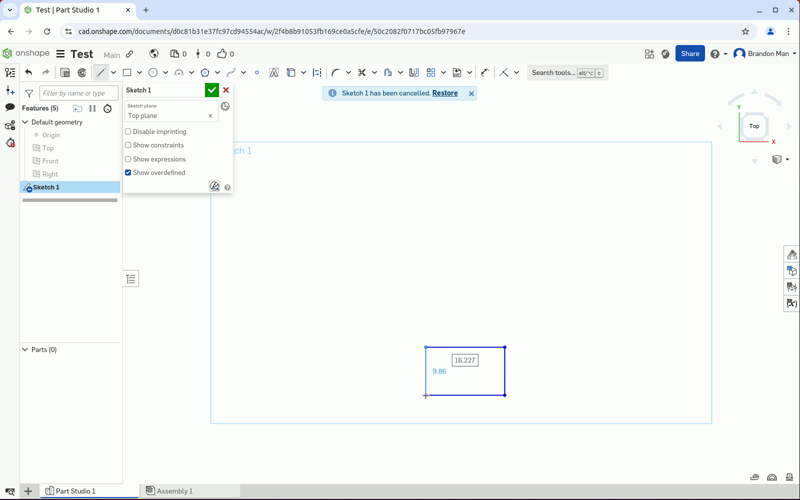
key_up(shift)
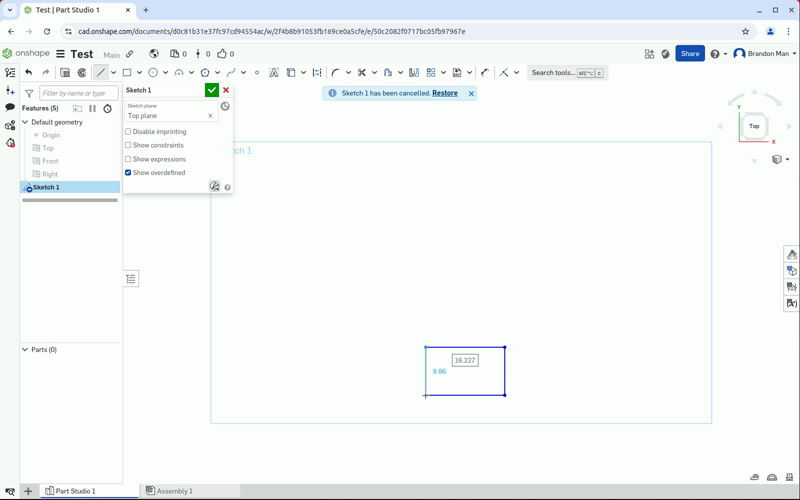
click(425, 395)
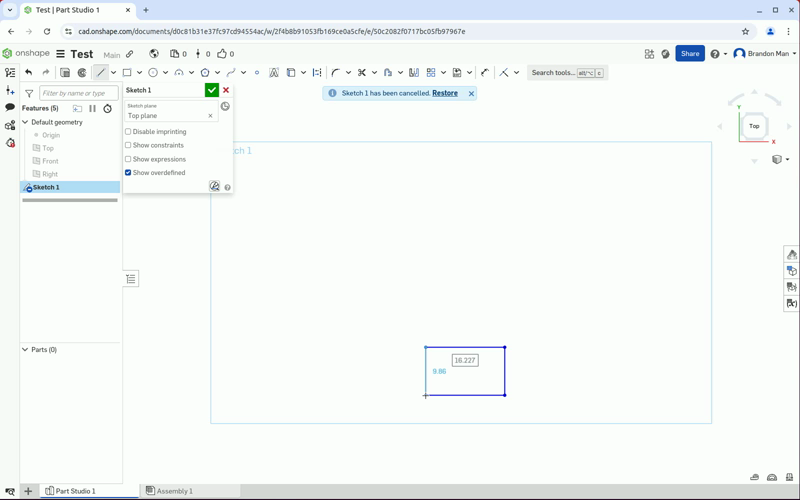
key(esc)
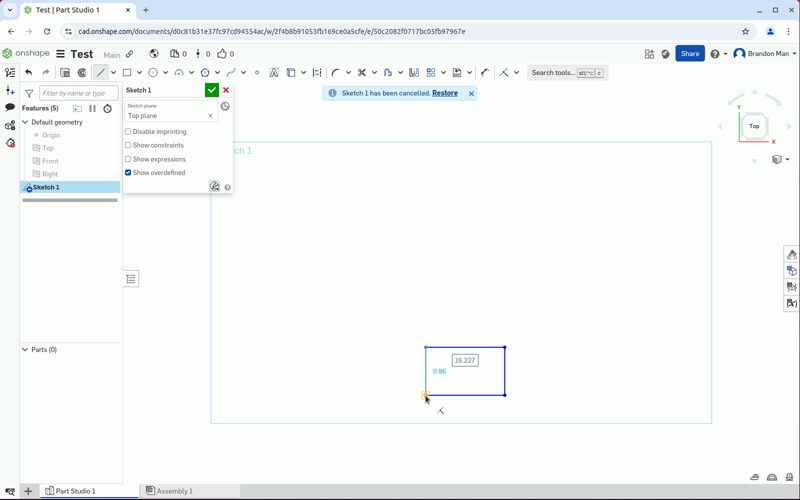
mouse_move(458, 376)
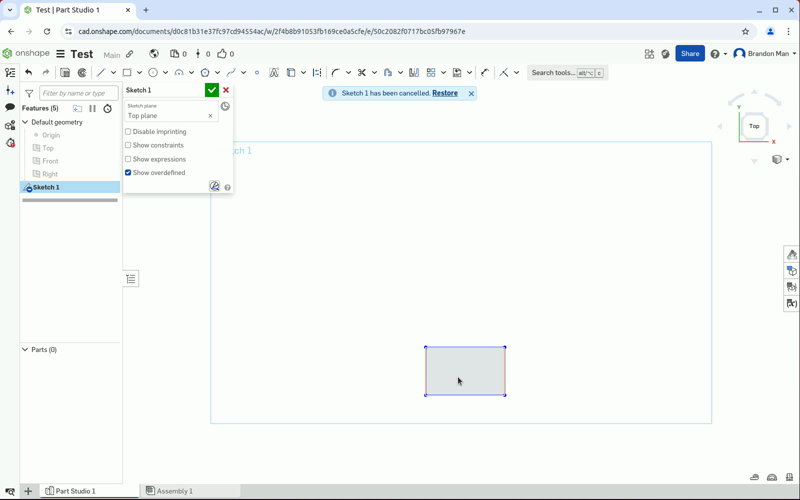
click(458, 376)
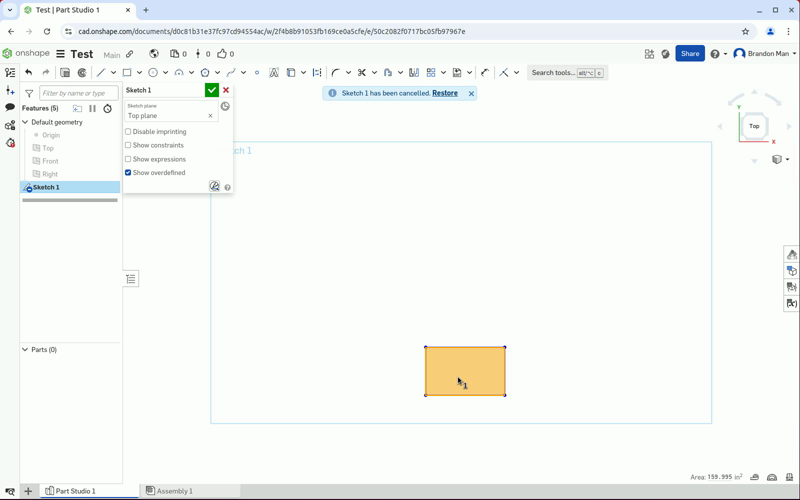
mouse_move(73, 352)
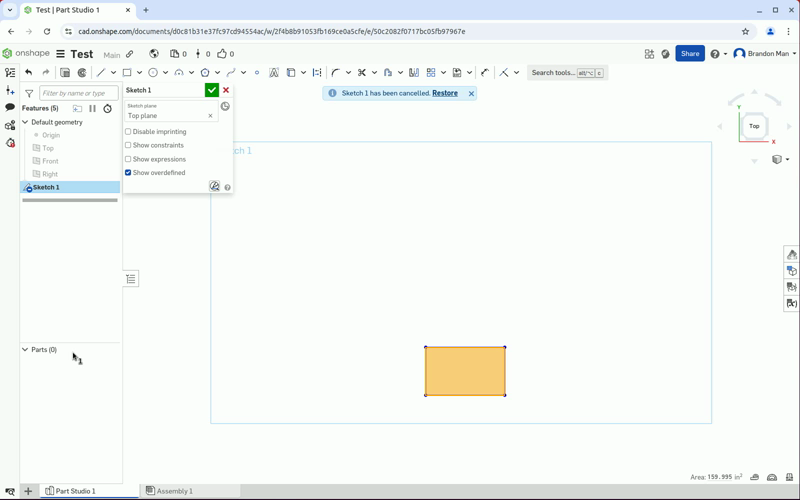
key(shift+y)
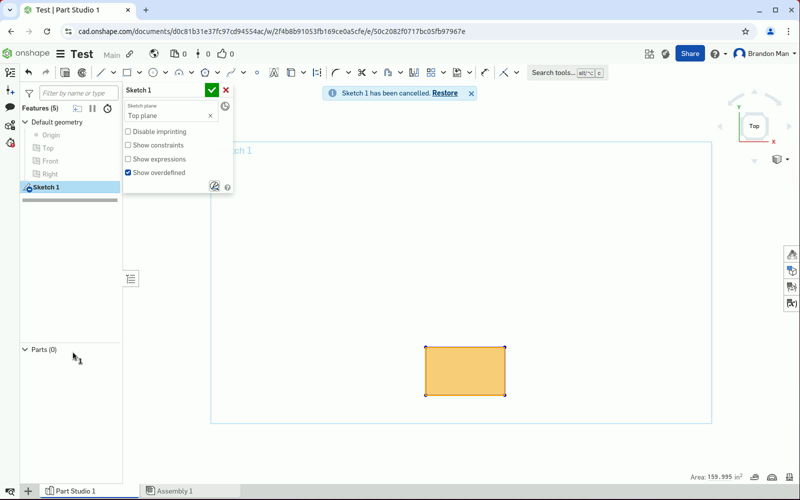
key(shift+e)
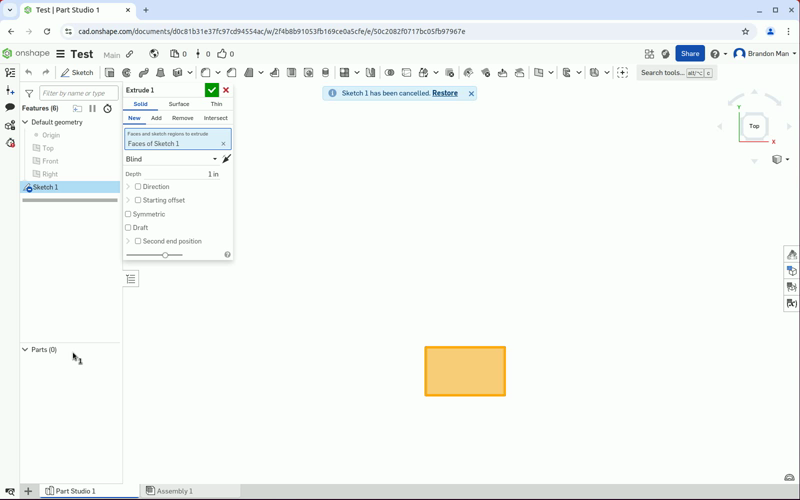
mouse_move(143, 106)
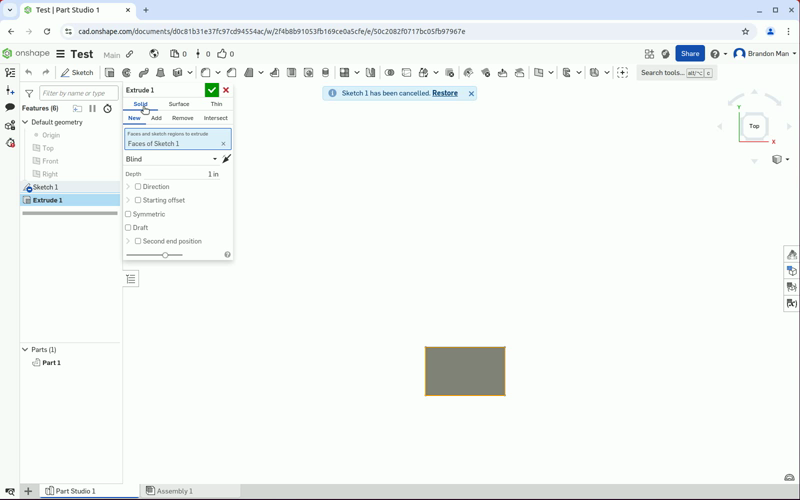
click(143, 106)
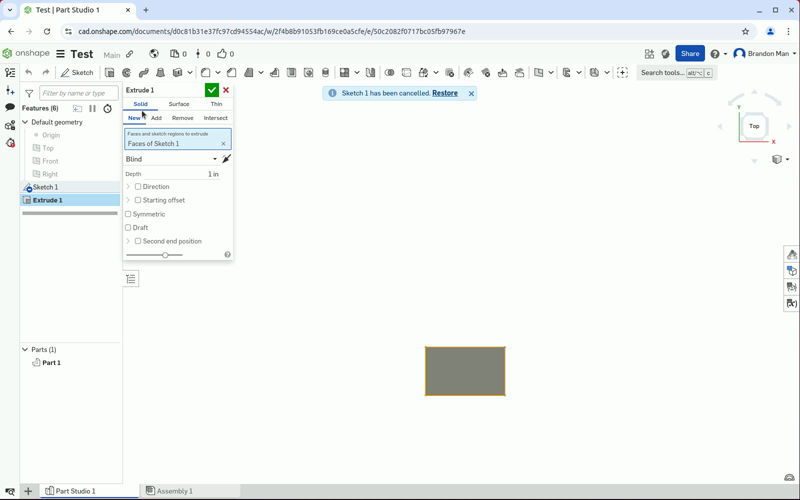
mouse_move(137, 120)
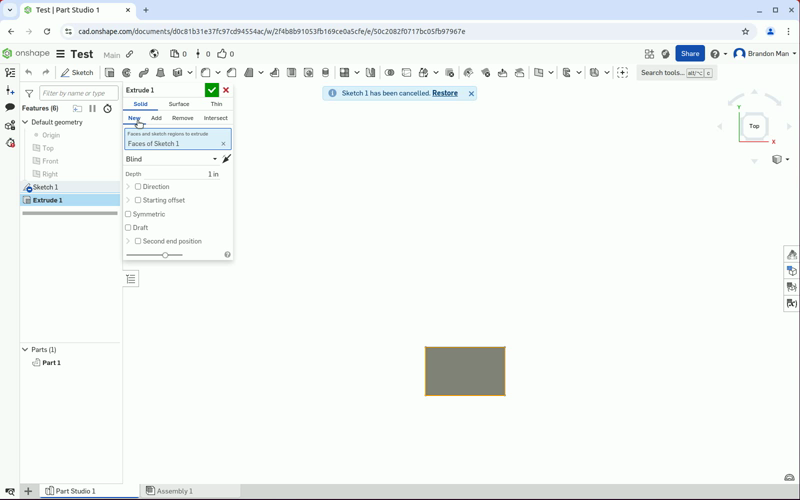
click(137, 120)
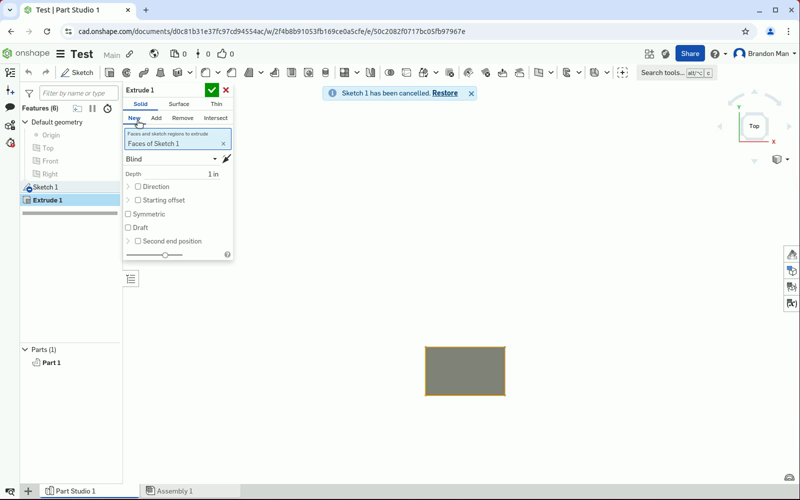
key(tab, 4)
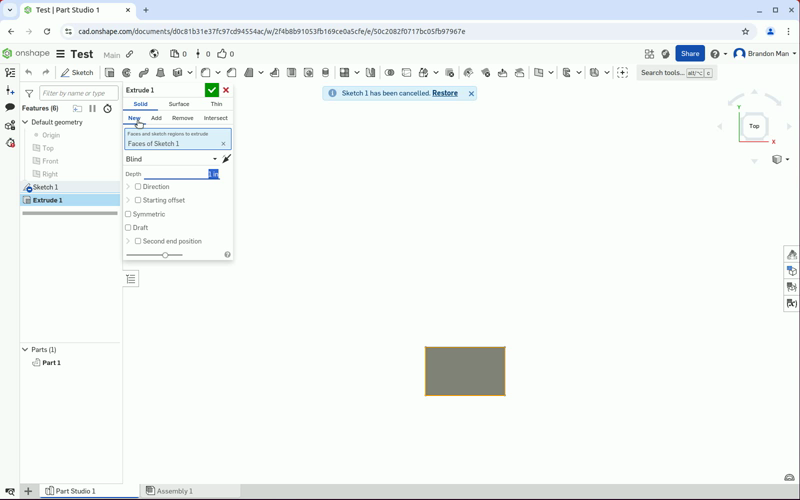
text(0.963)
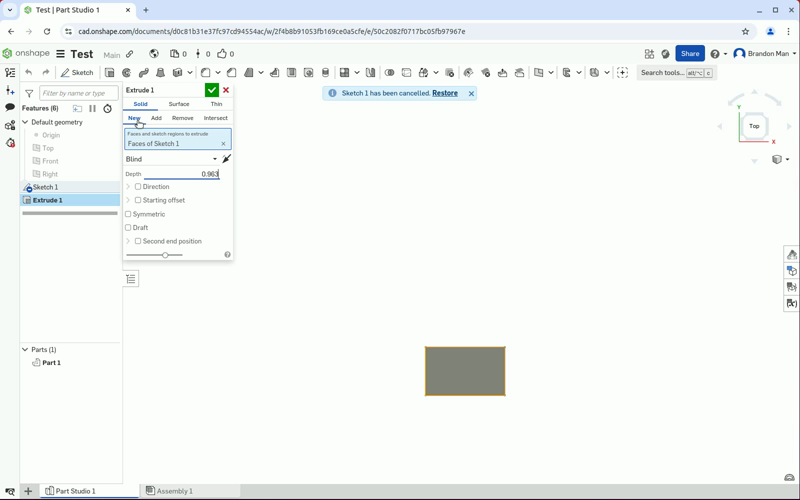
key(enter)
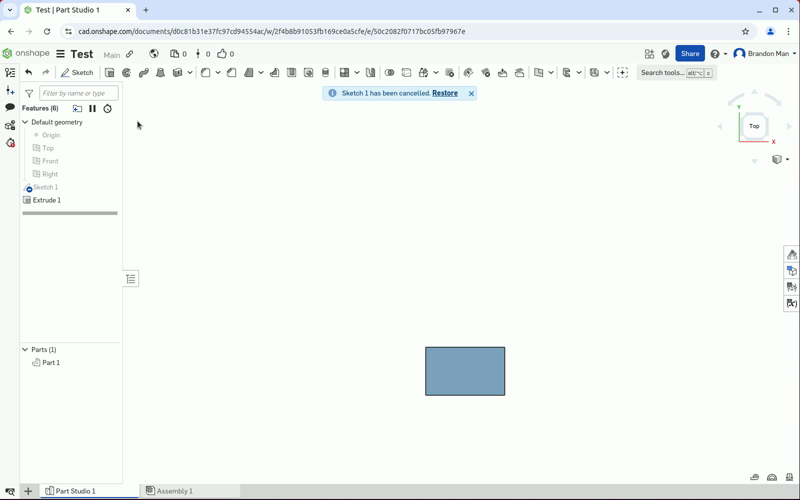
key(shift+h)
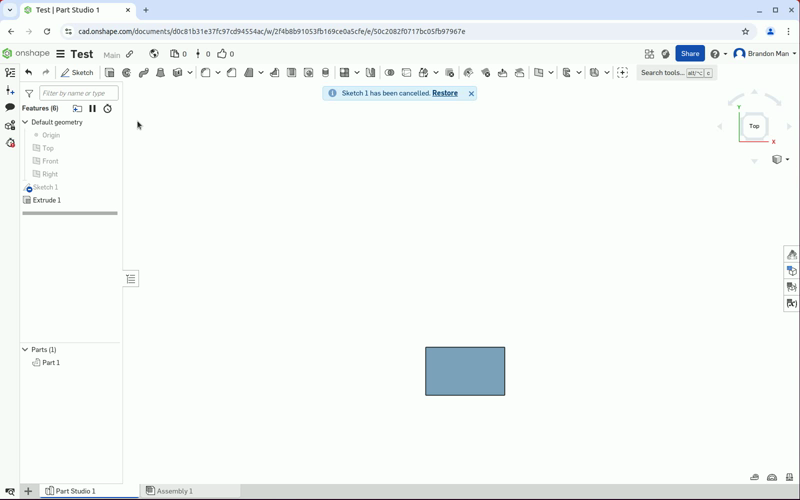
key(shift+h)
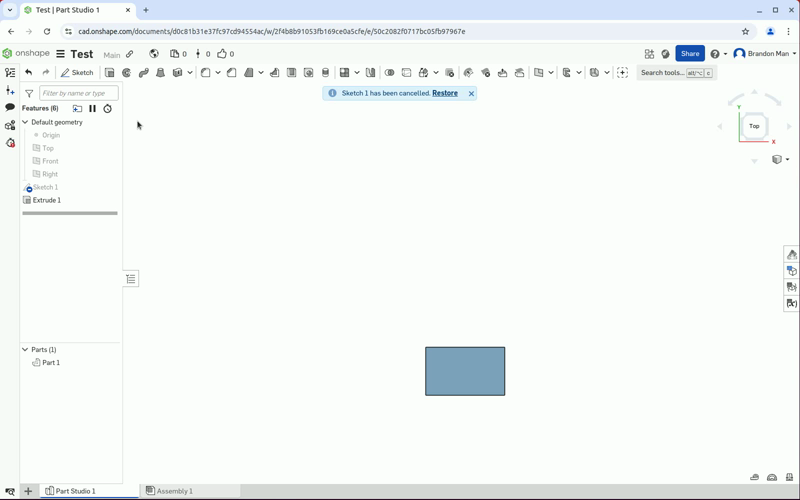
mouse_move(73, 189)
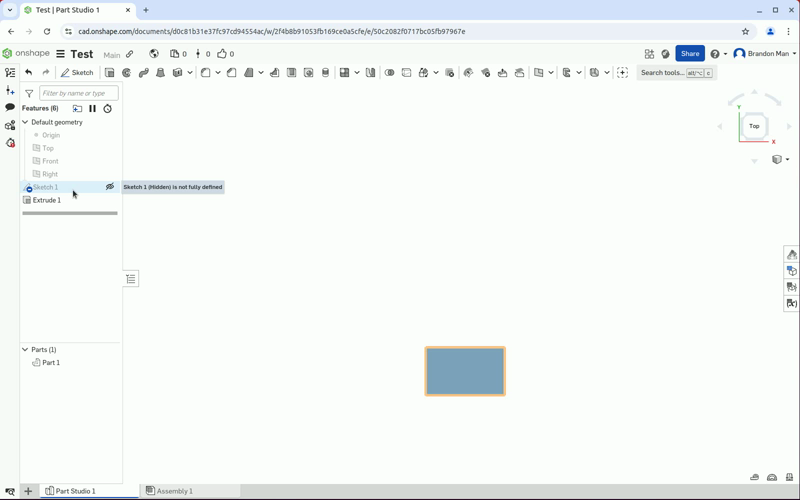
click(73, 189)
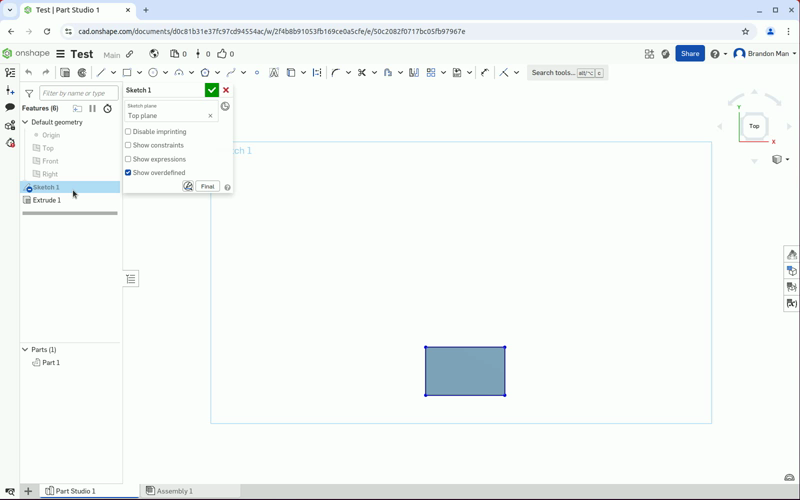
mouse_move(229, 92)
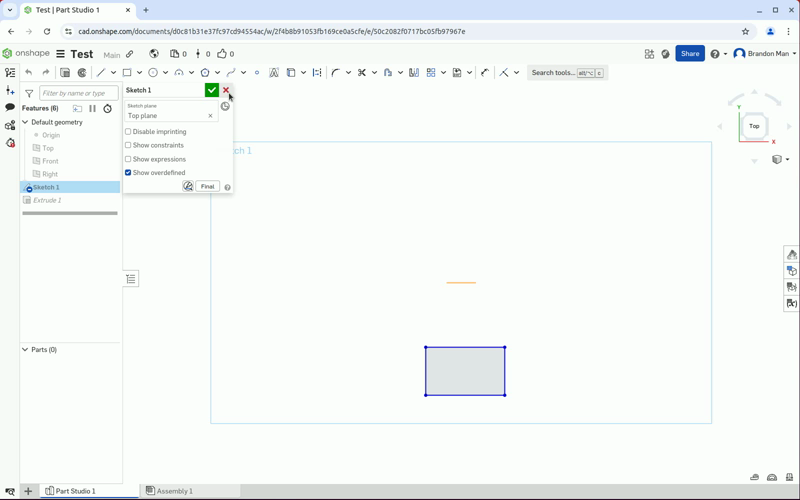
click(229, 92)
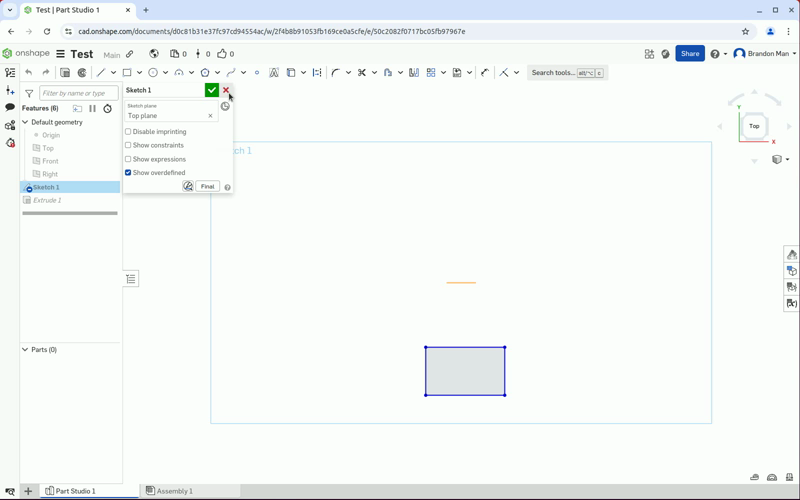
key(shift+s)
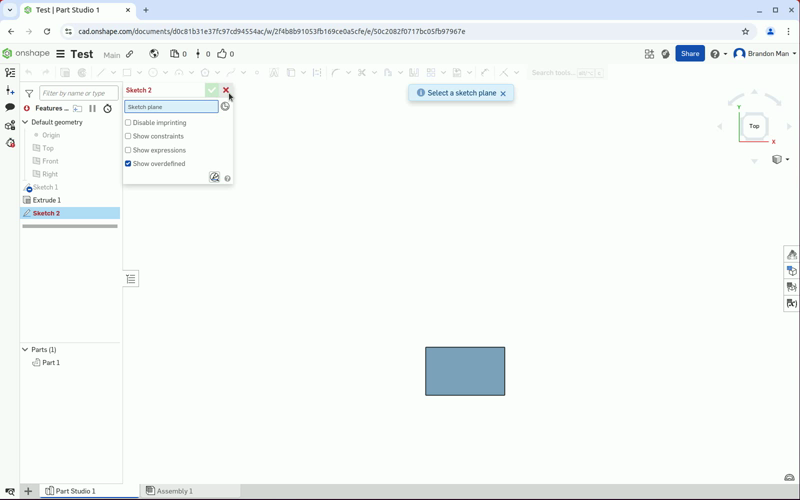
mouse_move(73, 150)
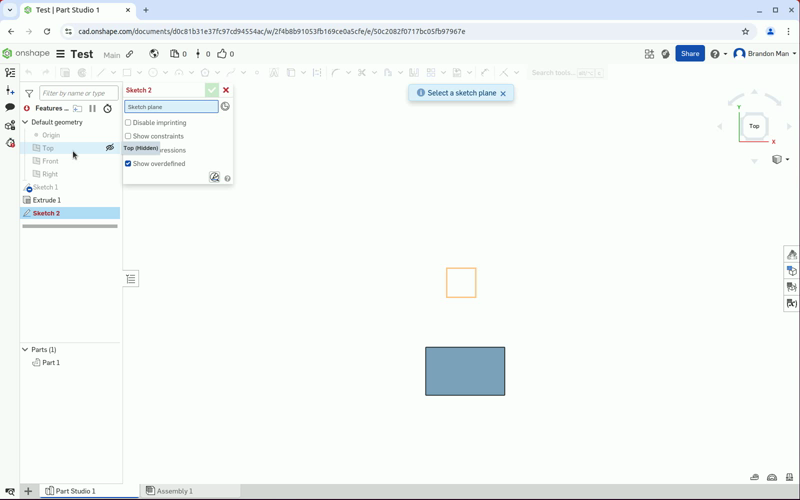
click(73, 150)
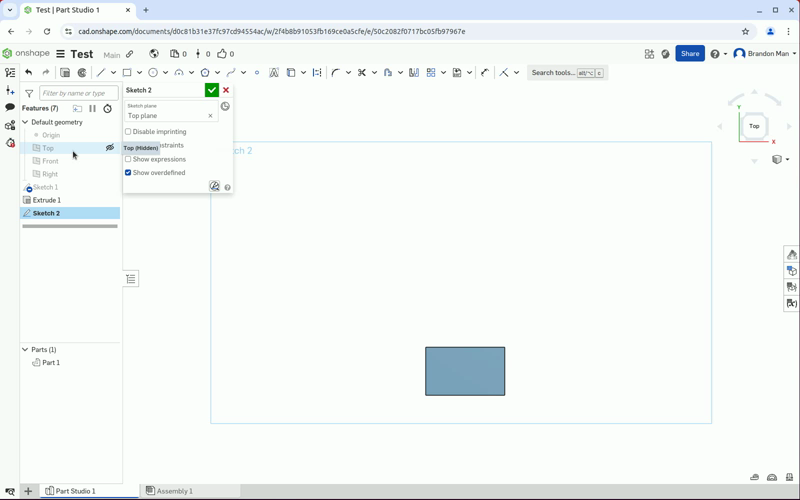
mouse_move(73, 352)
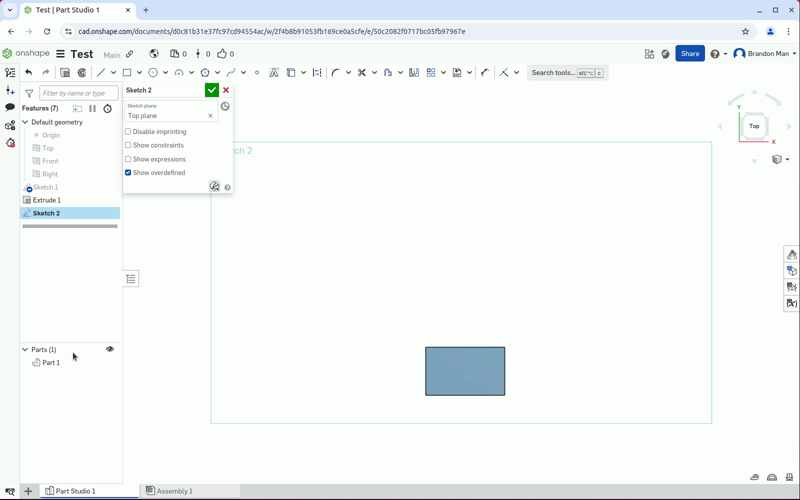
key(y)
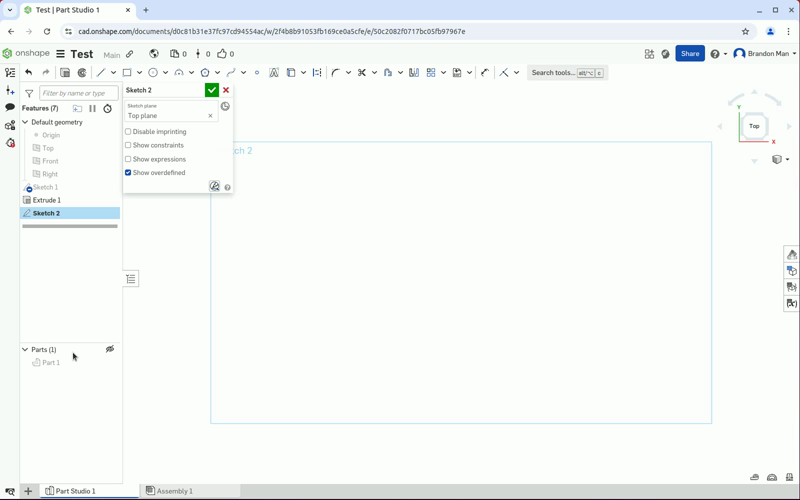
key(l)
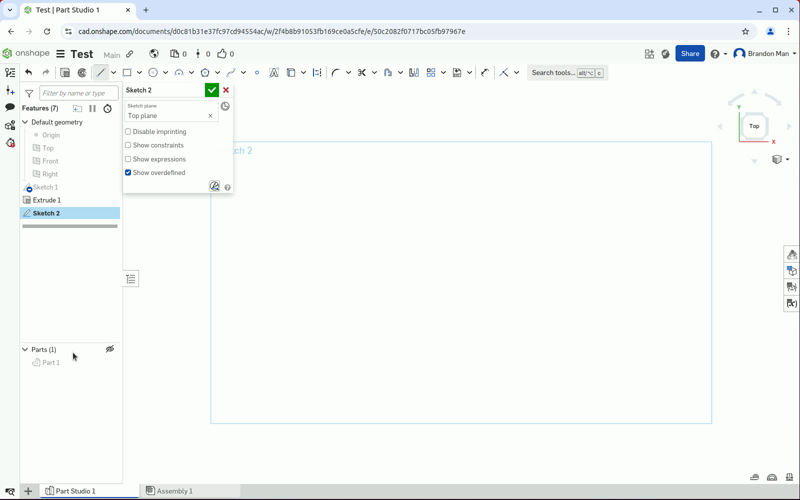
key_down(shift)
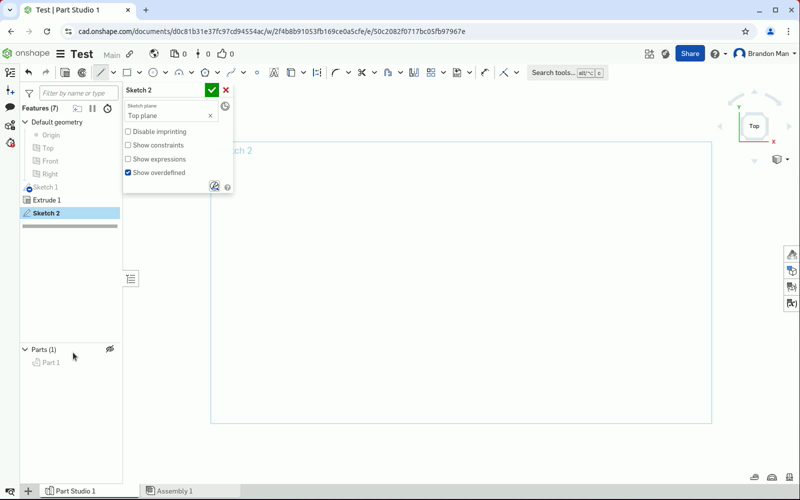
mouse_move(425, 251)
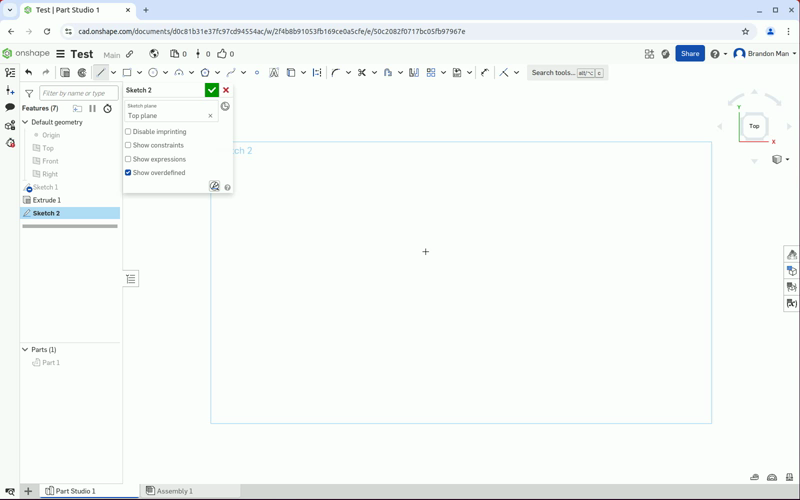
click(425, 251)
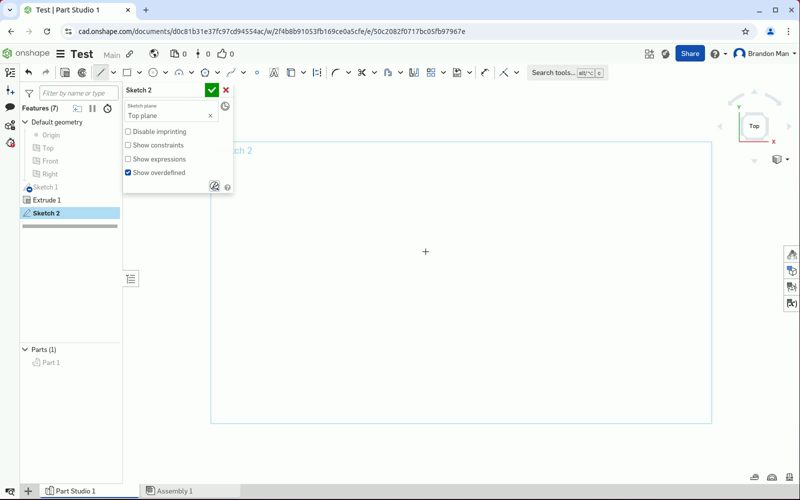
key_up(shift)
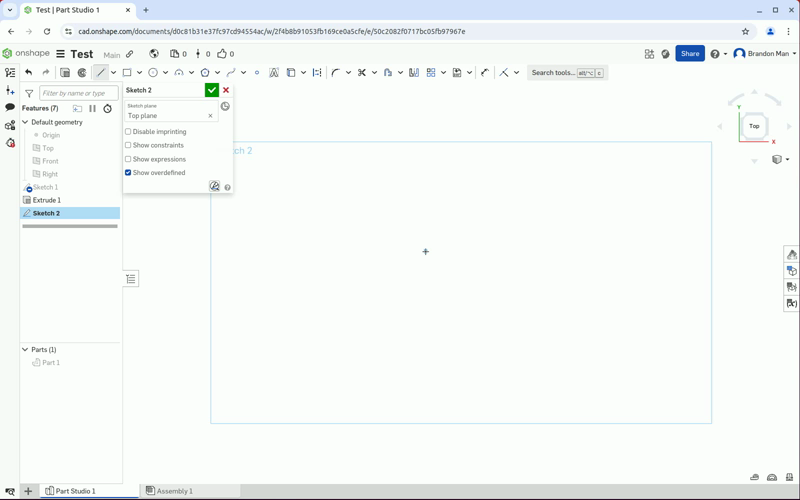
key_down(shift)
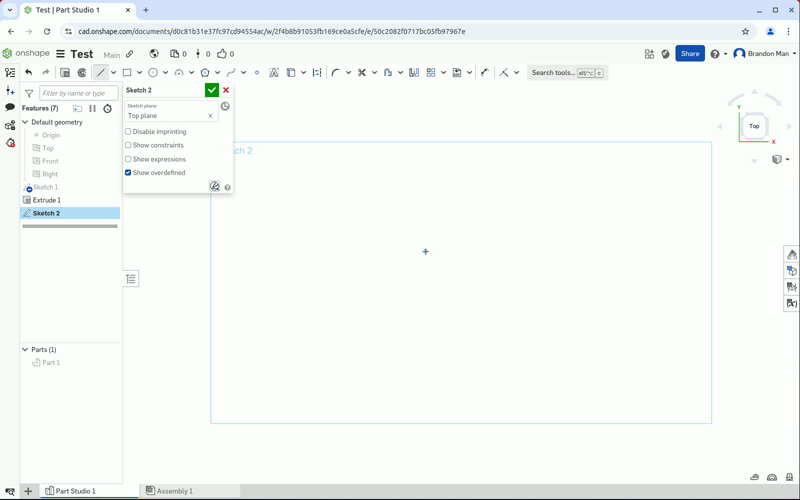
mouse_move(504, 251)
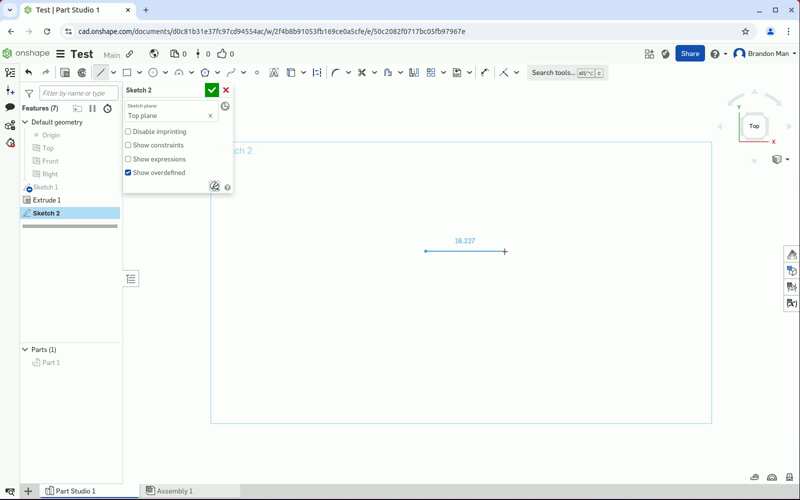
click(504, 251)
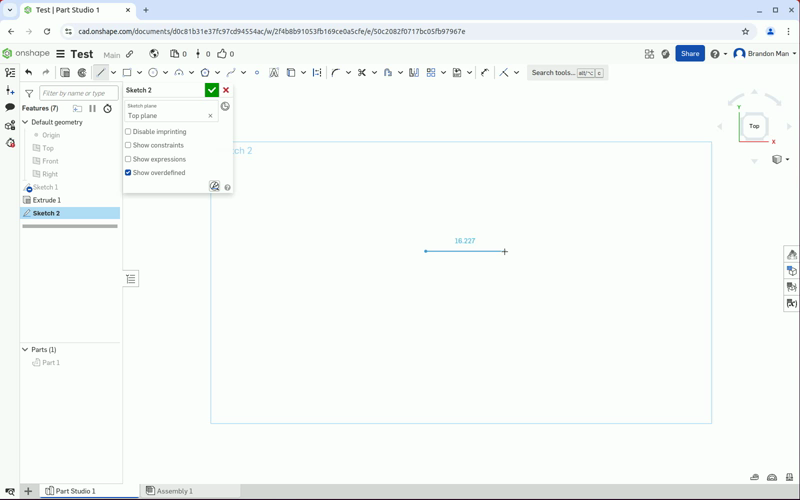
key_up(shift)
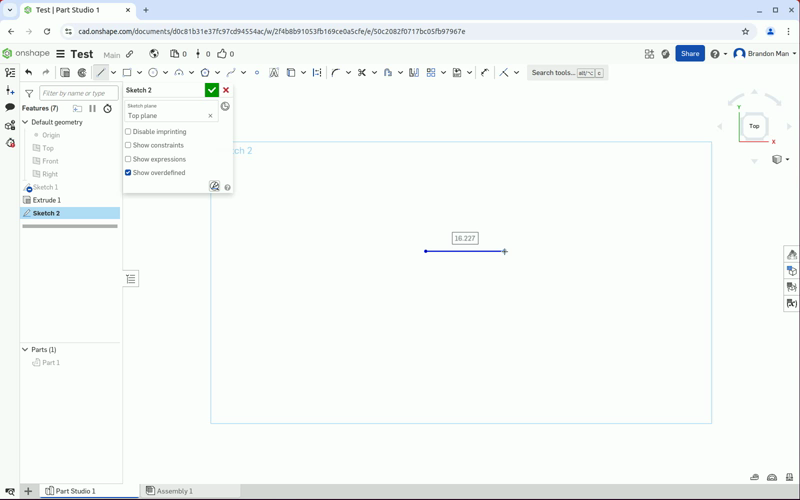
key_down(shift)
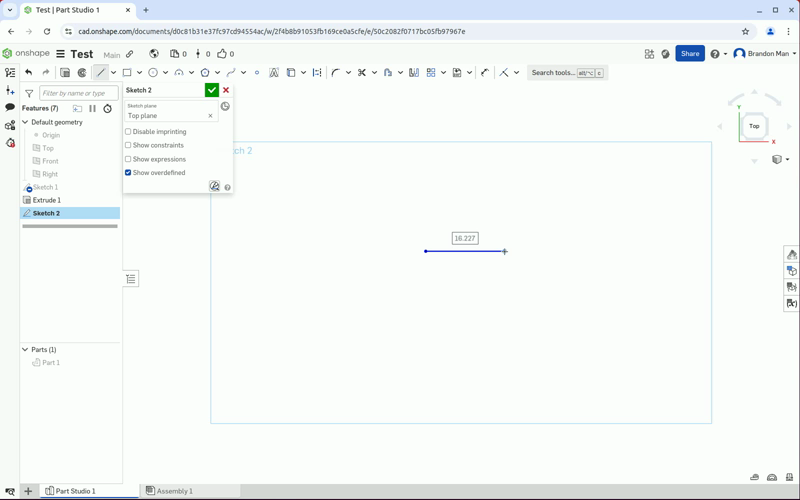
mouse_move(534, 251)
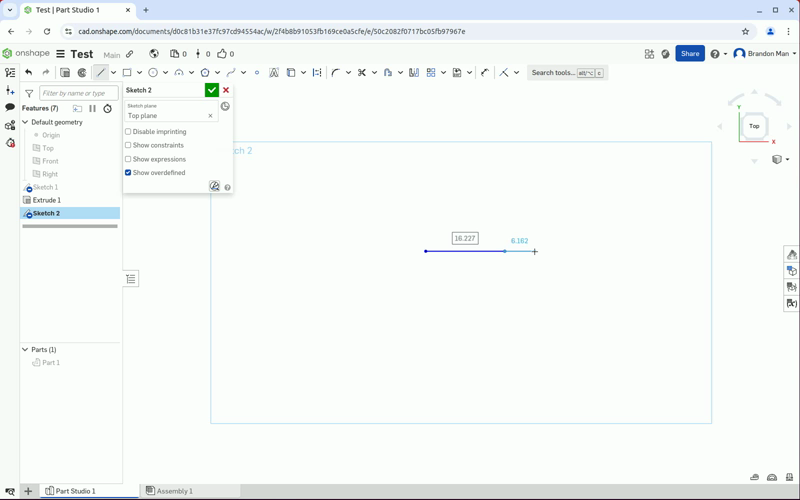
mouse_move(504, 216)
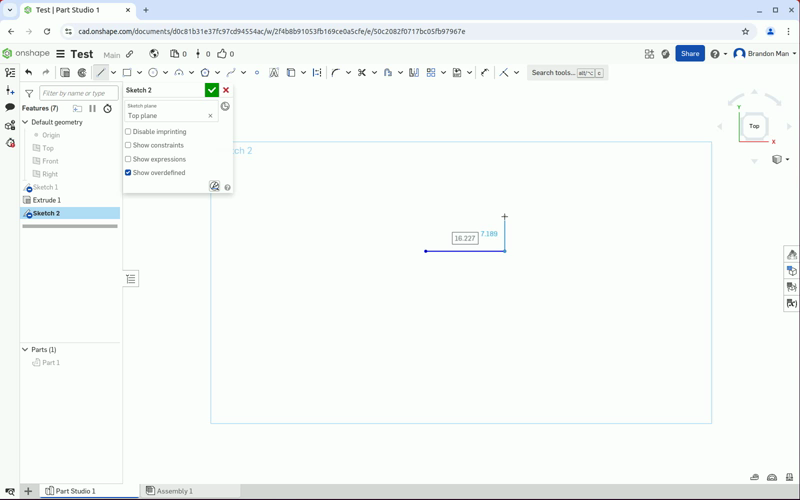
click(504, 216)
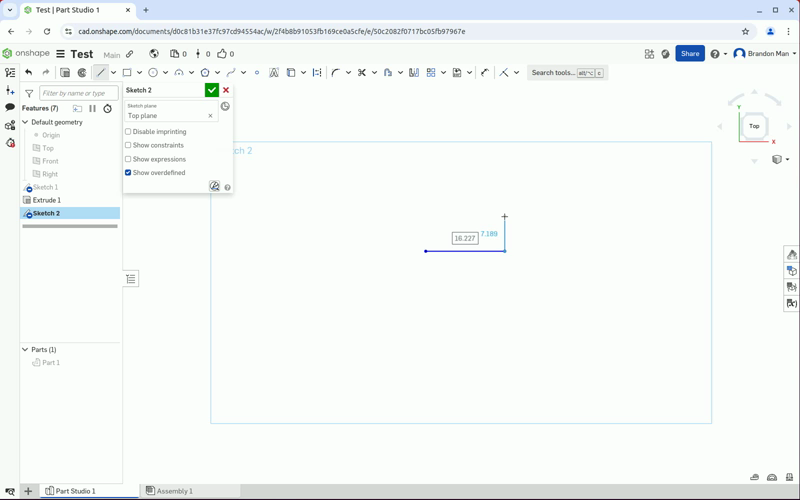
key_up(shift)
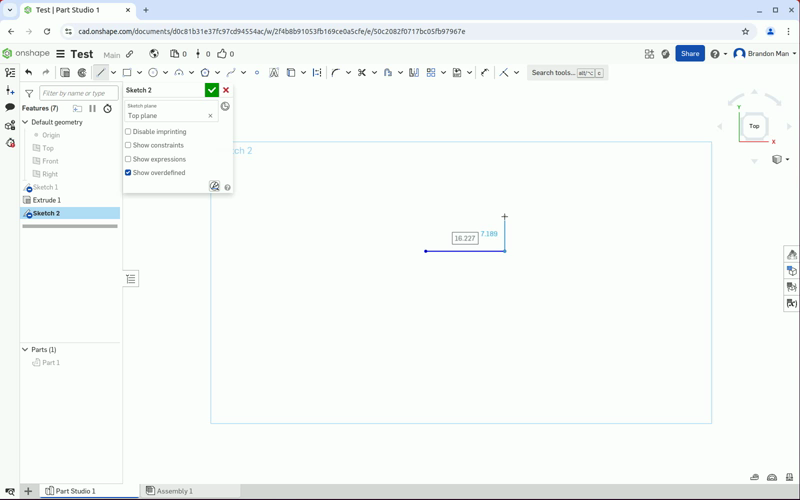
key_down(shift)
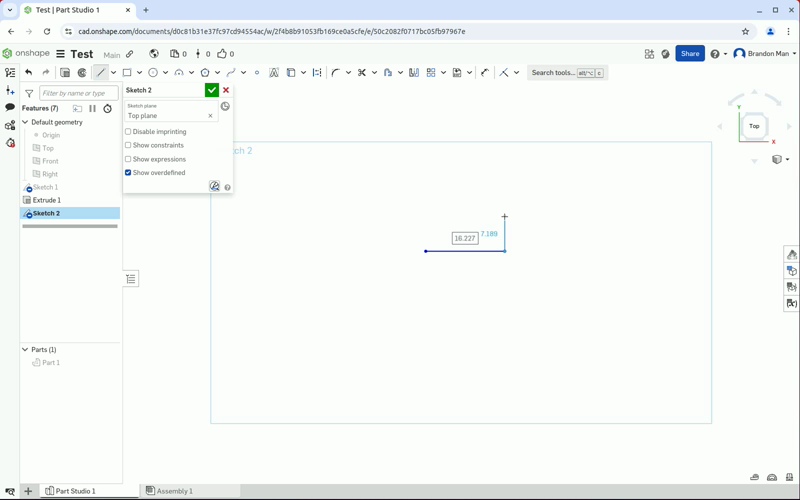
mouse_move(425, 216)
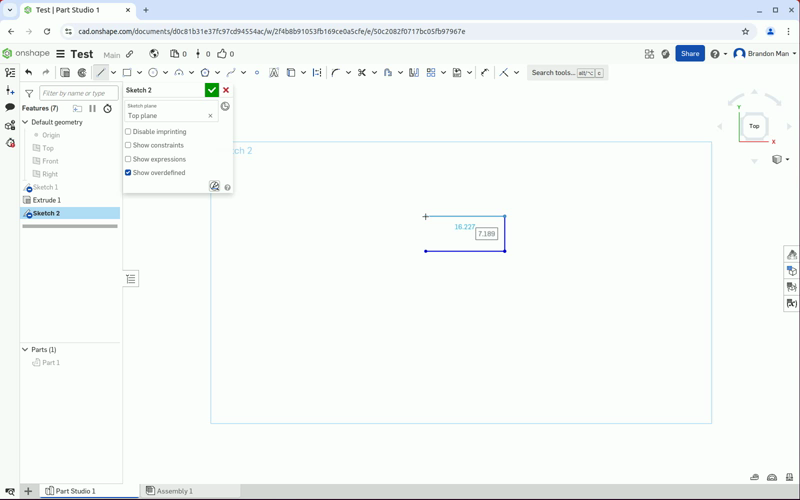
click(425, 216)
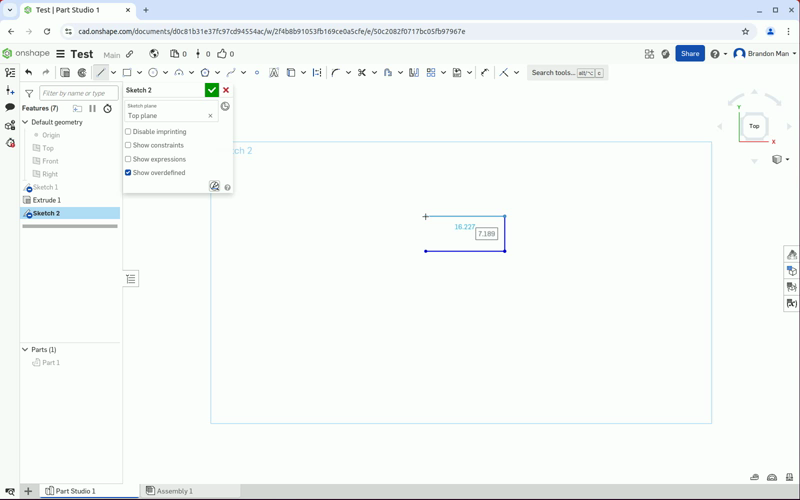
key_up(shift)
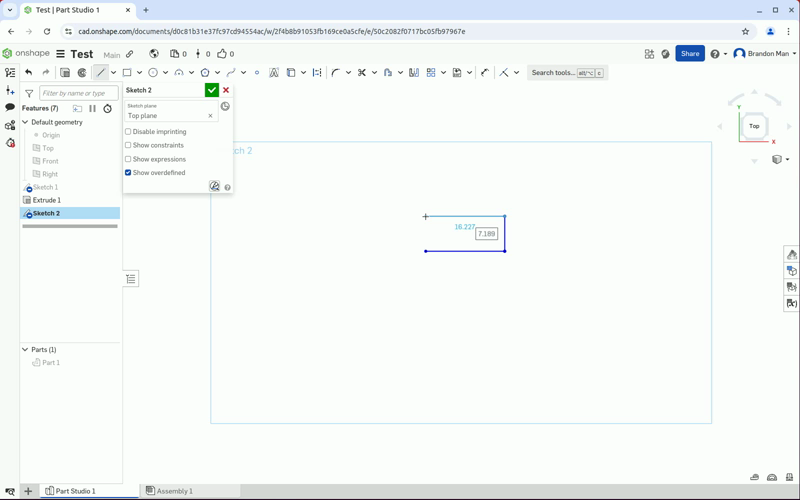
mouse_move(455, 216)
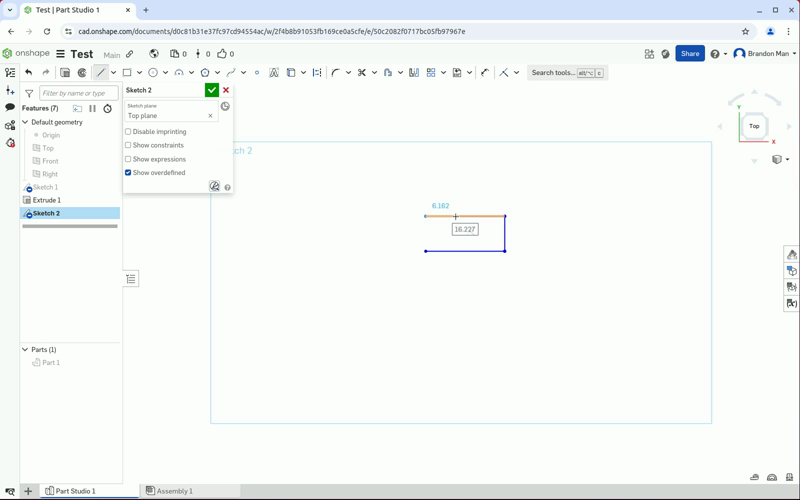
key_down(shift)
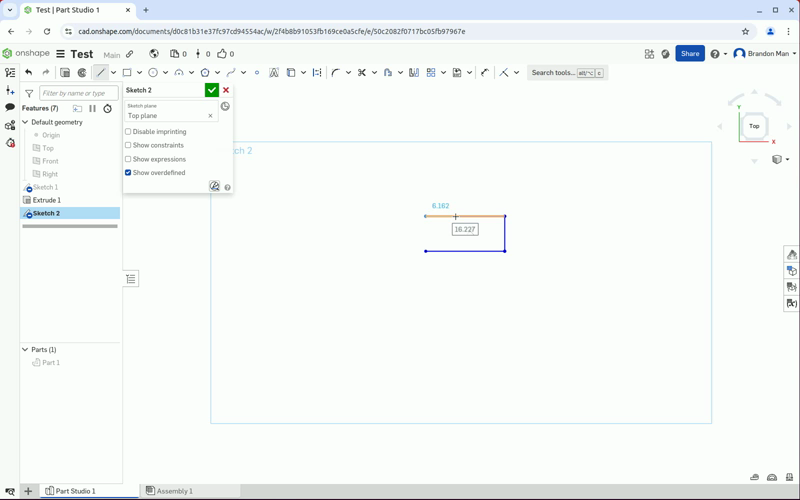
mouse_move(425, 251)
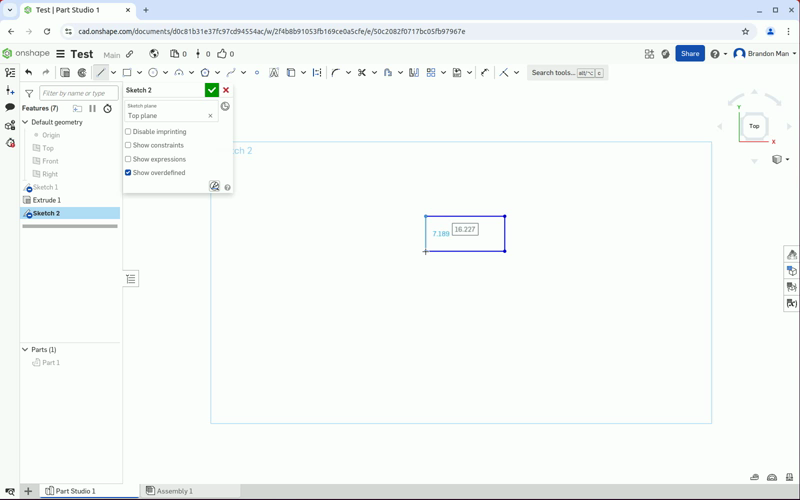
key_up(shift)
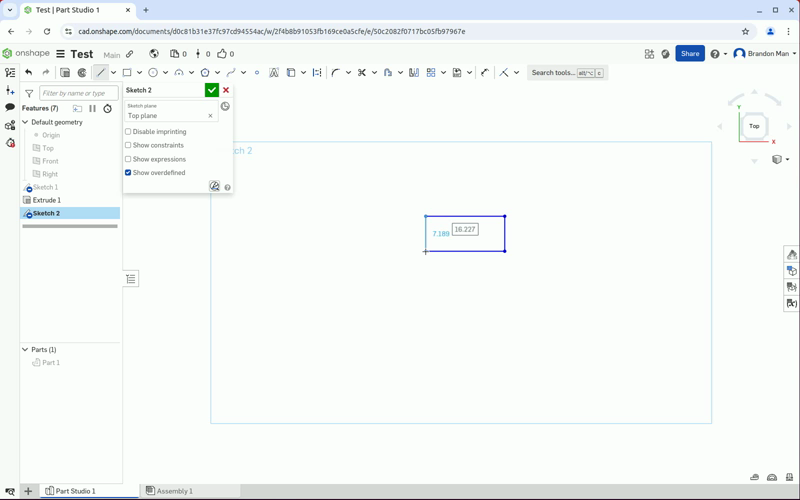
click(425, 251)
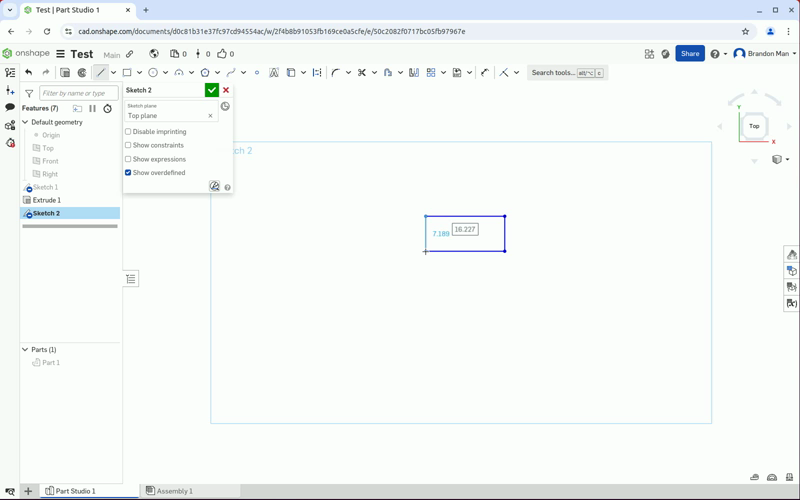
key(esc)
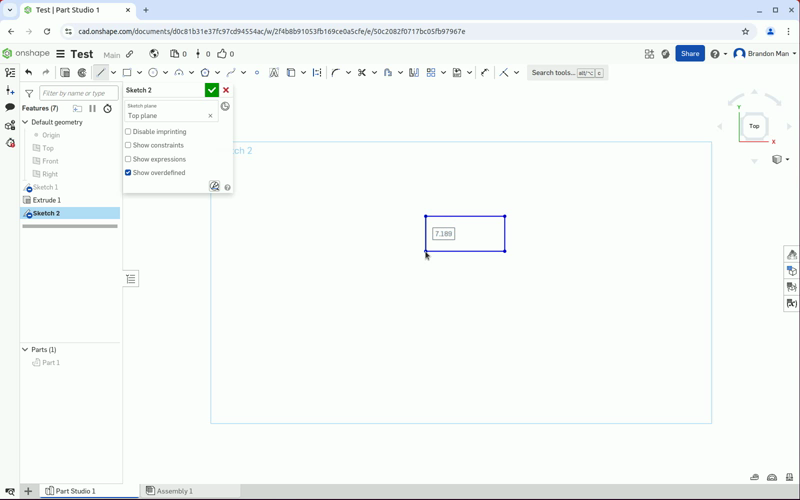
mouse_move(467, 244)
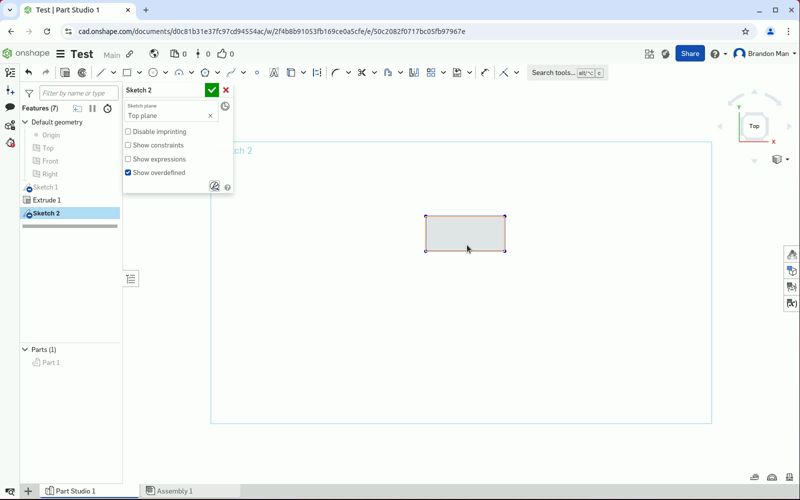
click(467, 244)
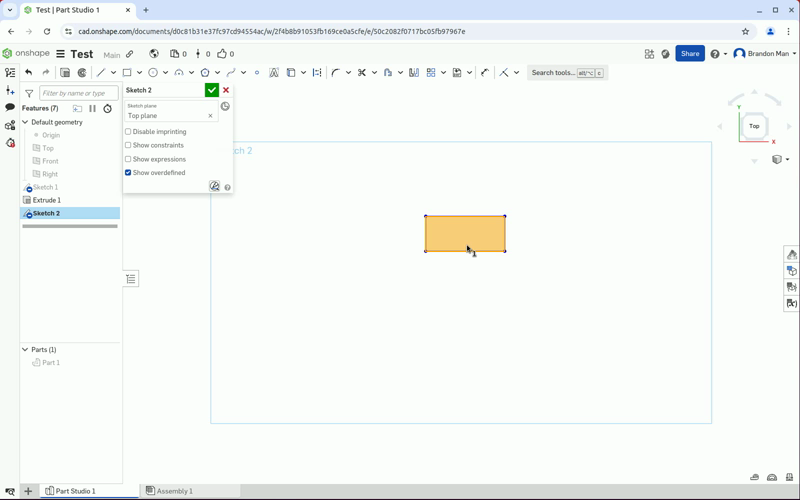
mouse_move(73, 352)
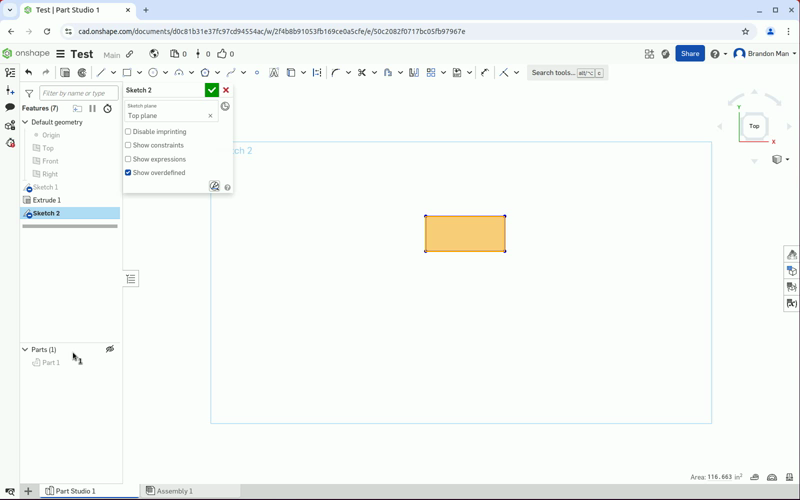
key(shift+y)
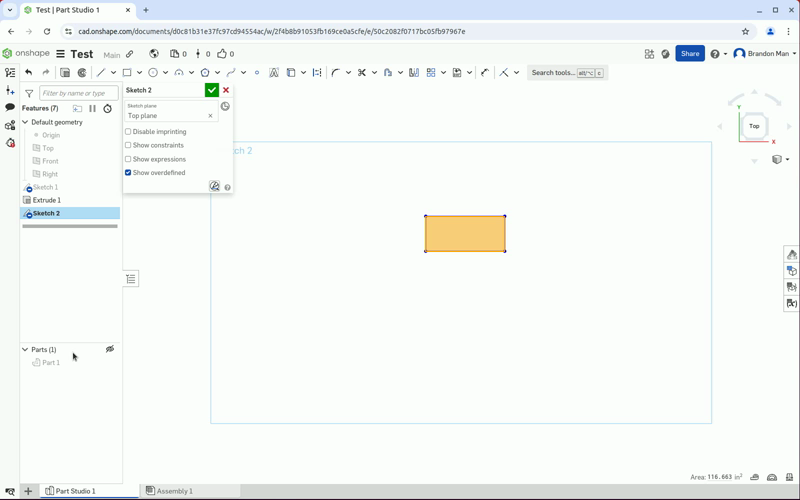
key(shift+e)
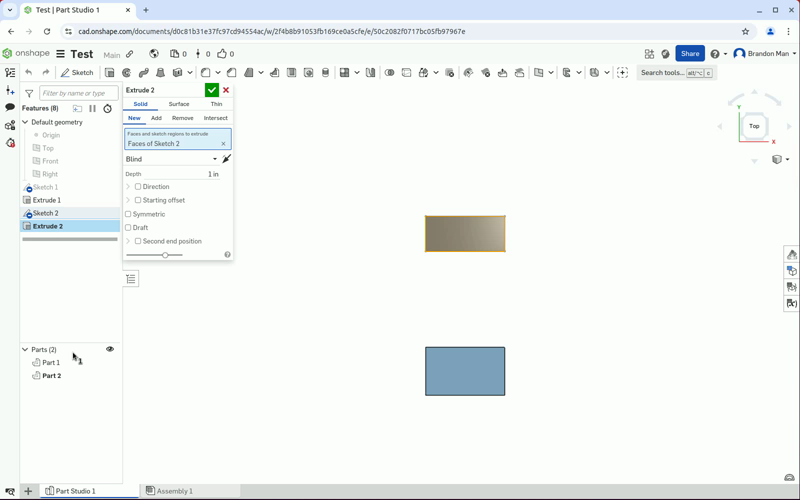
mouse_move(143, 106)
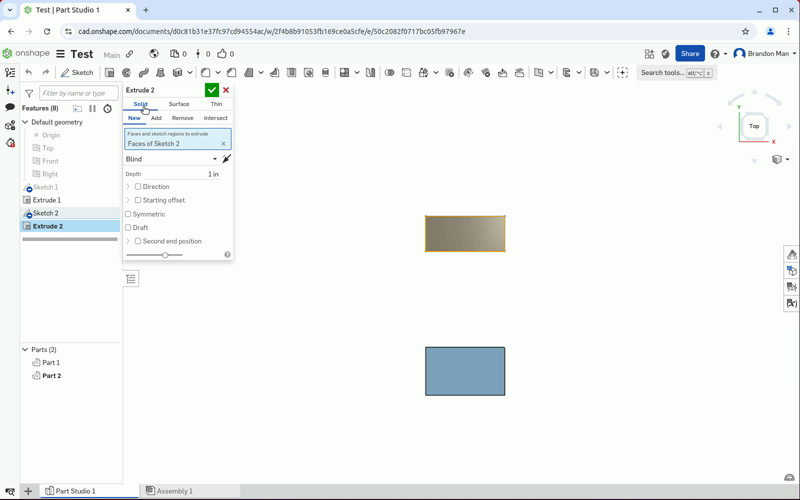
click(143, 106)
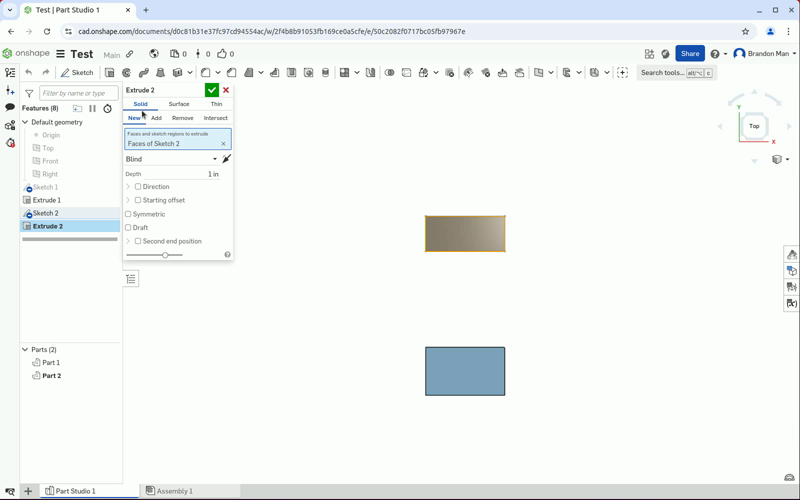
mouse_move(137, 120)
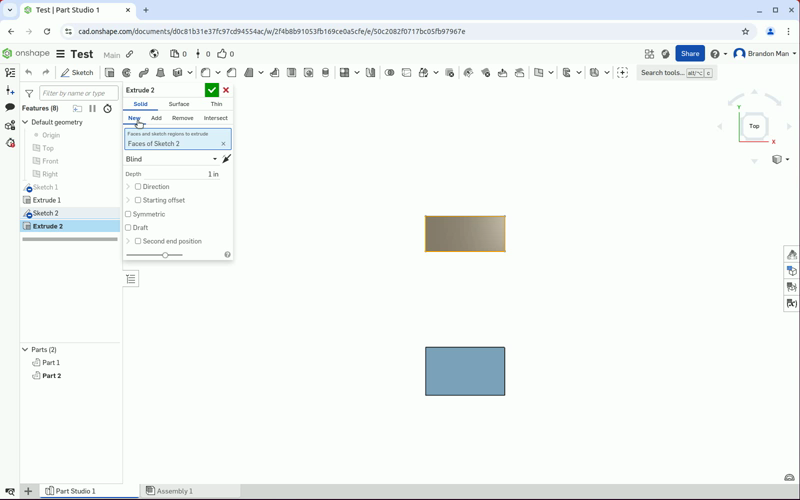
click(137, 120)
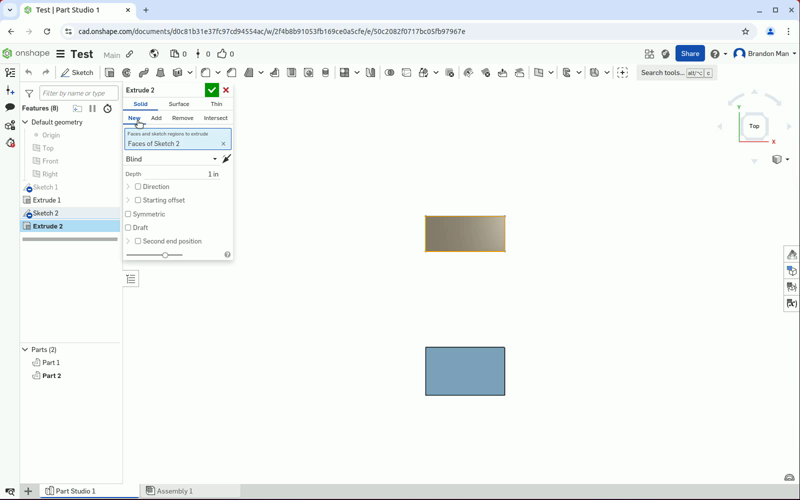
key(tab, 4)
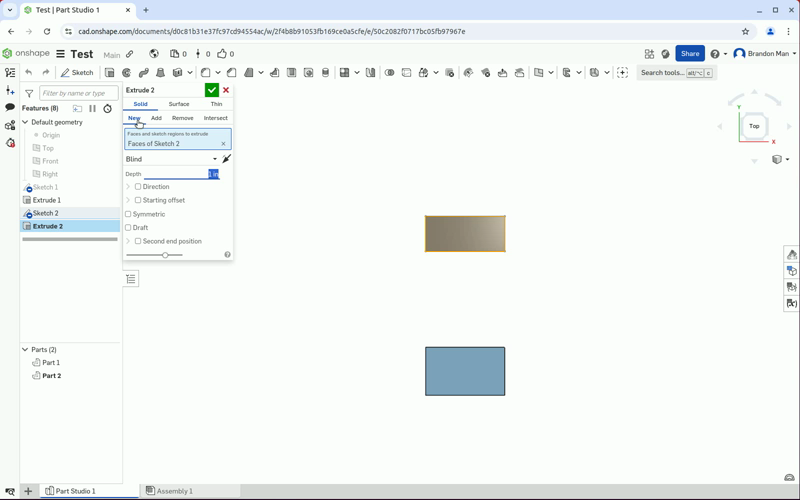
text(0.963)
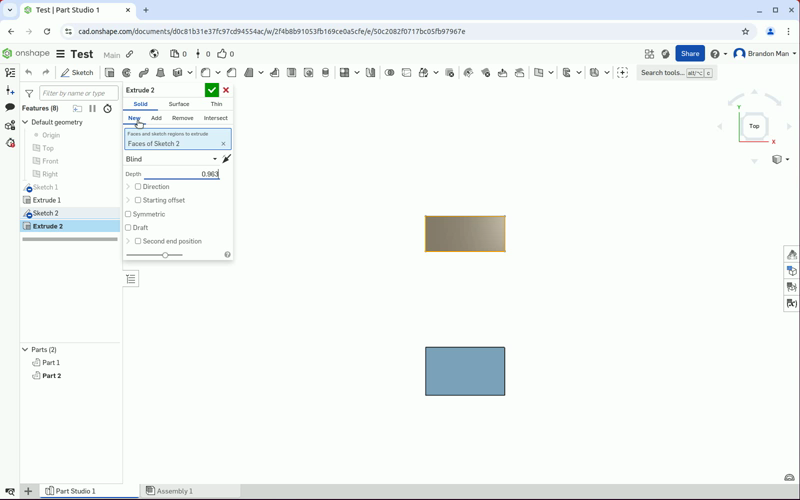
key(enter)
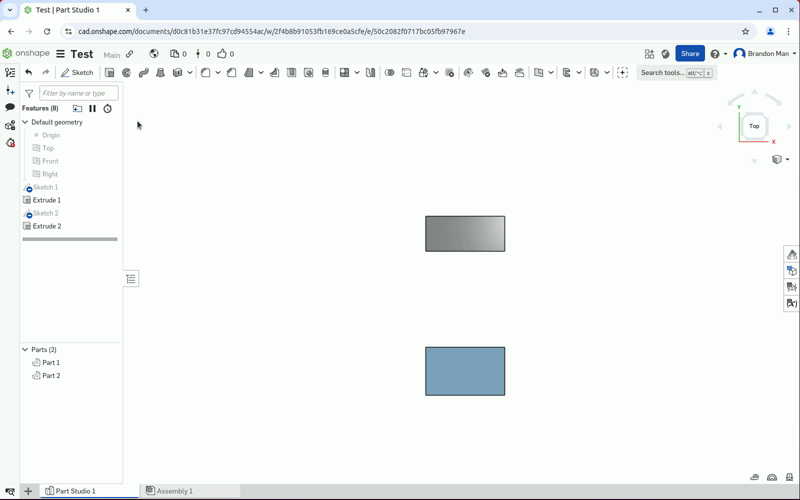
key(shift+h)
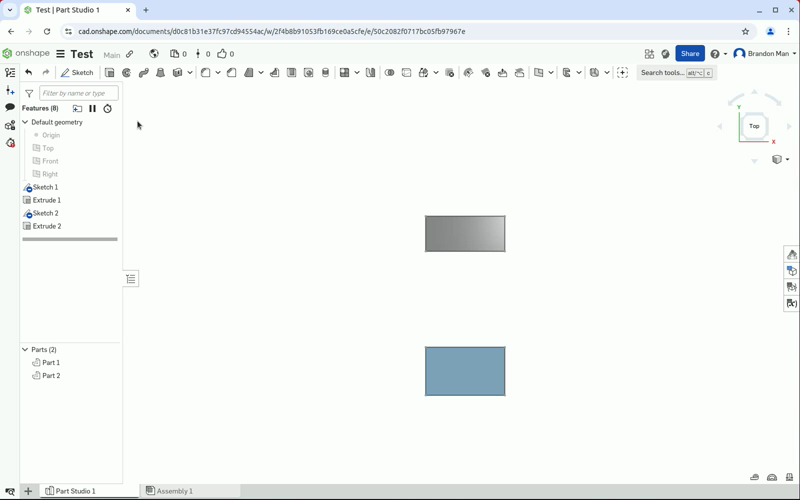
key(shift+h)
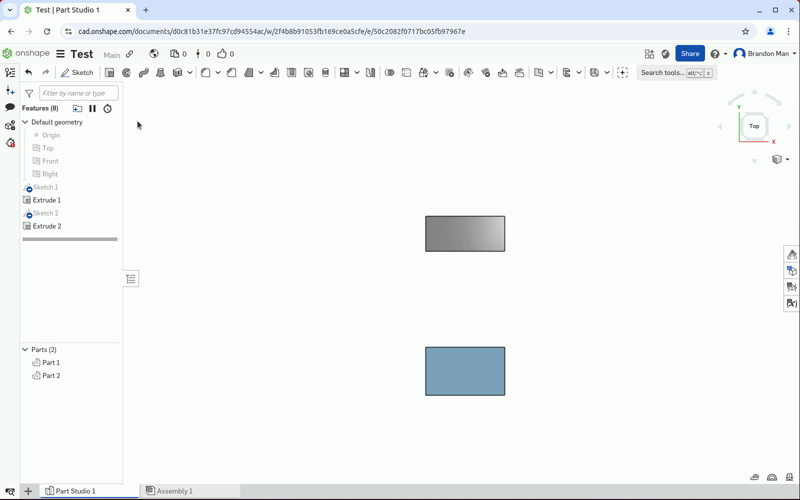
mouse_move(73, 189)
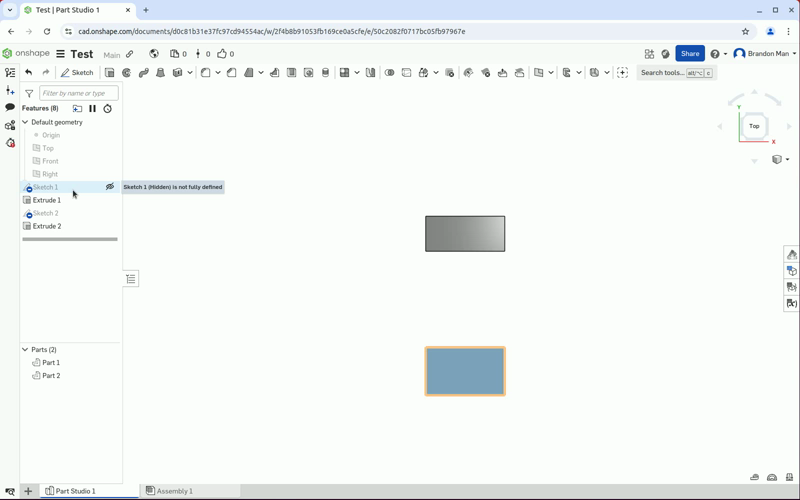
click(73, 189)
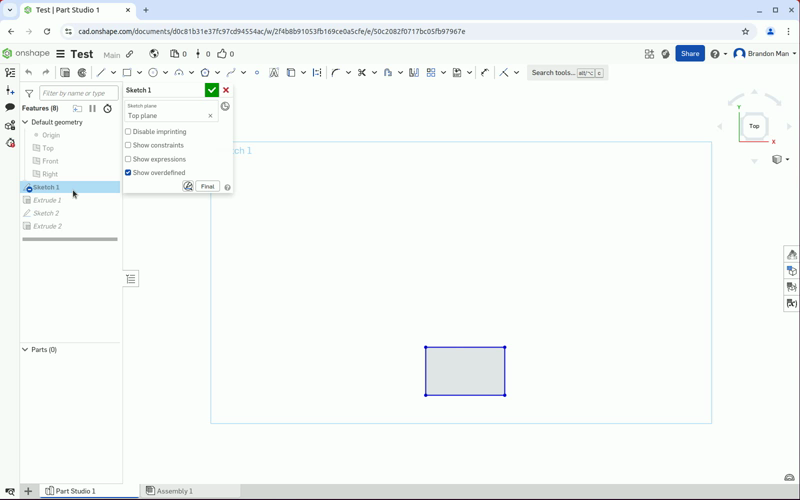
mouse_move(229, 92)
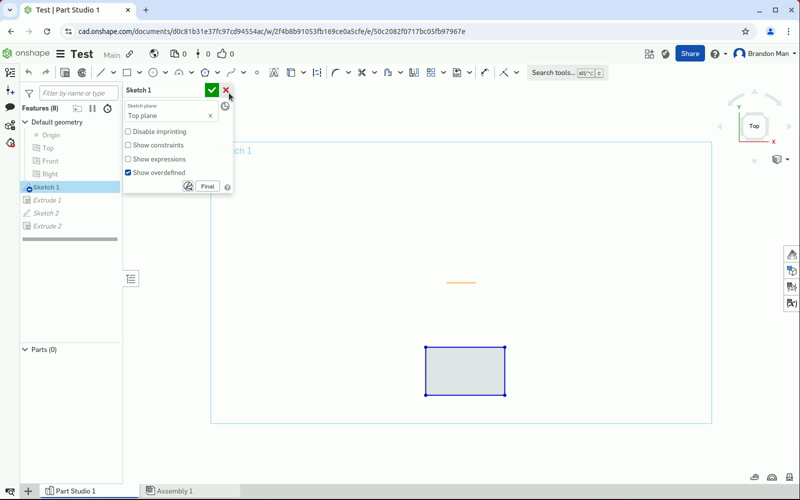
click(229, 92)
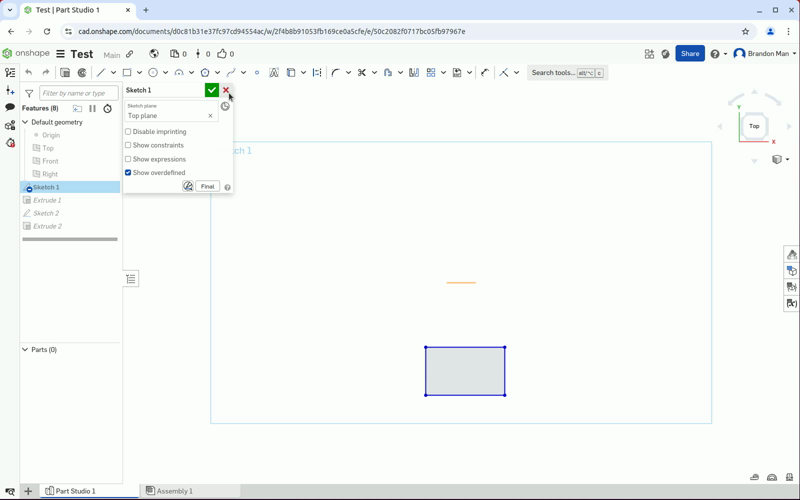
key(shift+s)
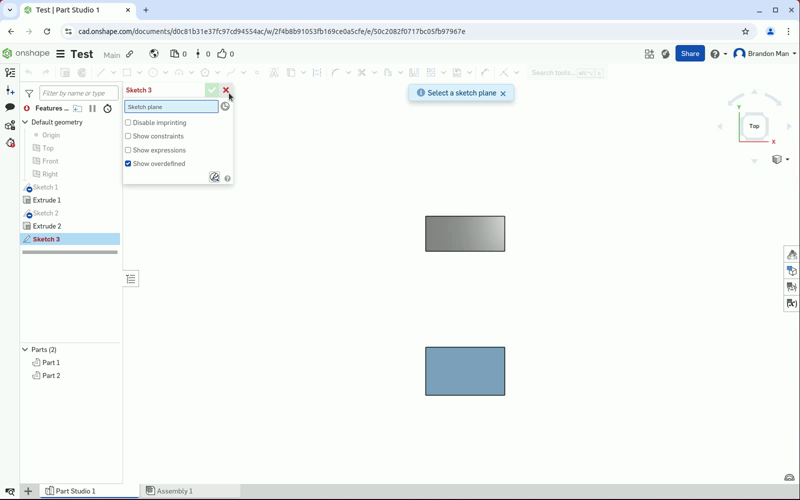
mouse_move(73, 150)
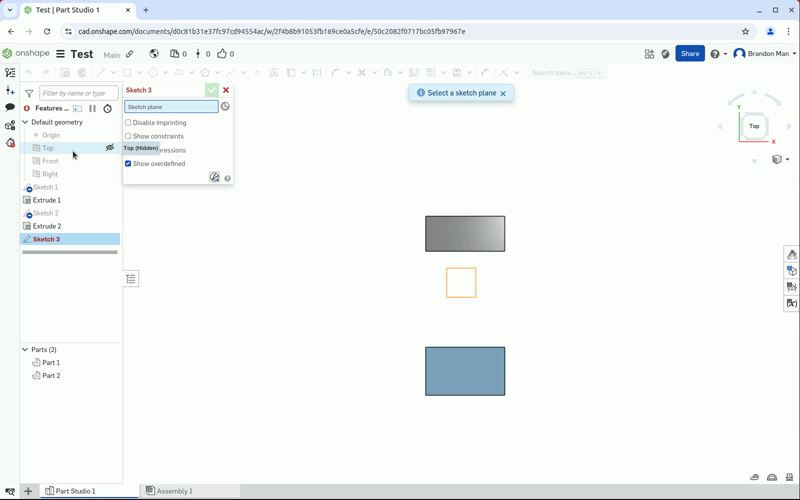
click(73, 150)
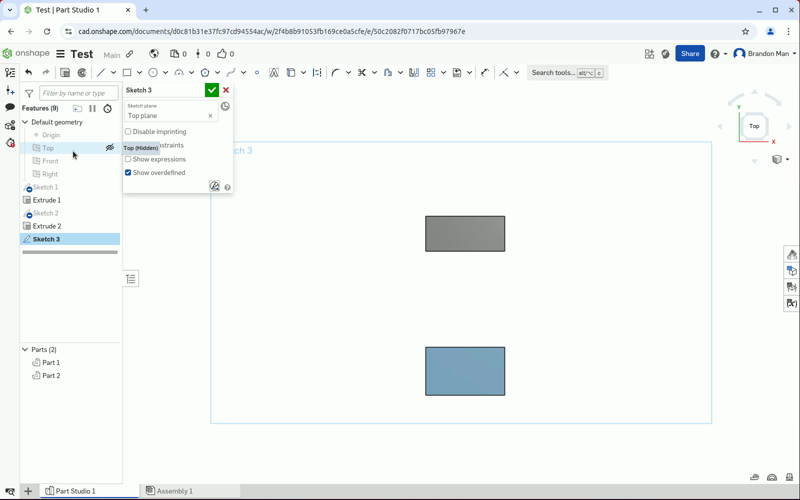
mouse_move(73, 352)
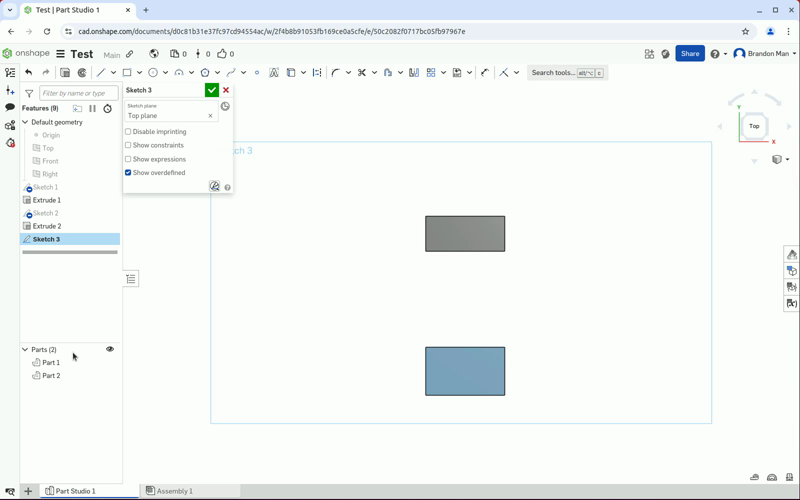
key(y)
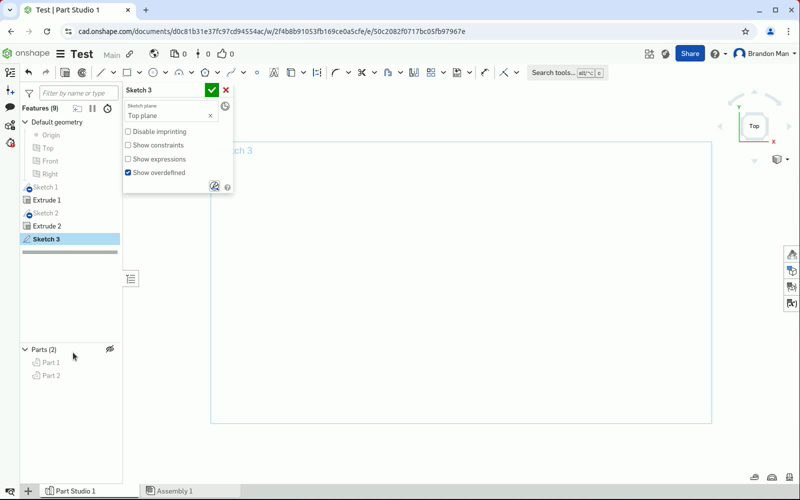
key(l)
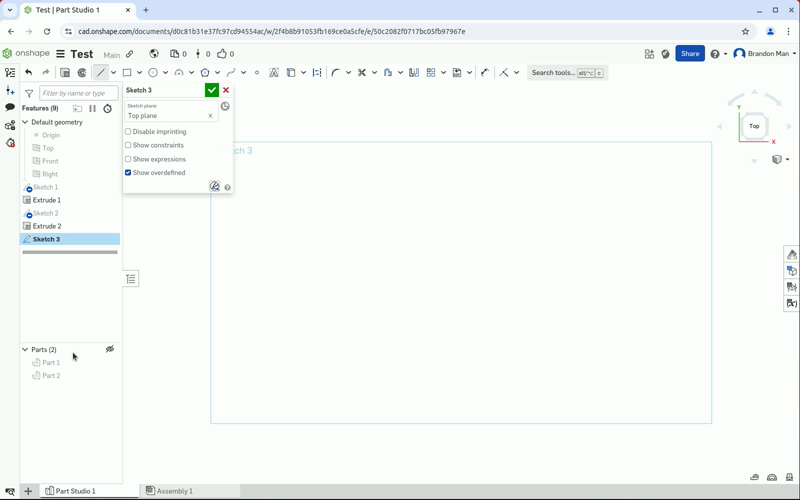
key_down(shift)
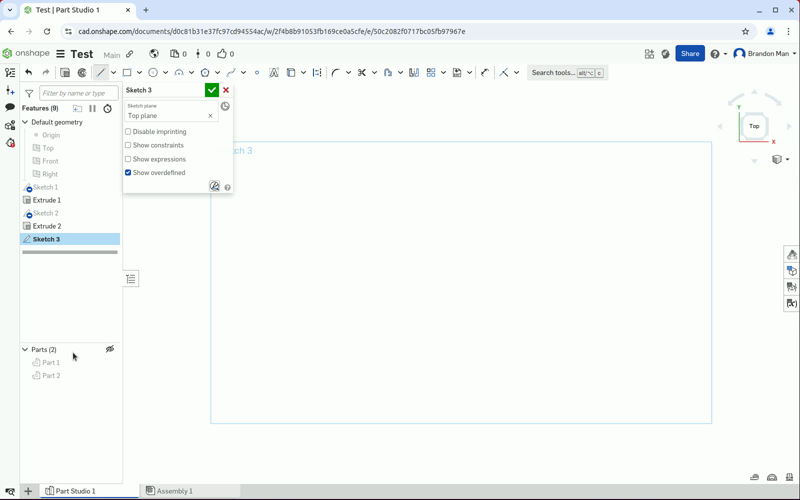
mouse_move(425, 347)
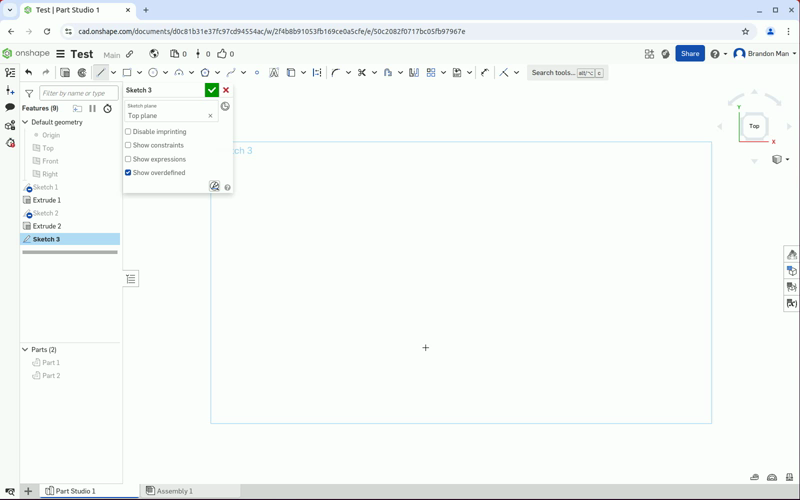
click(425, 347)
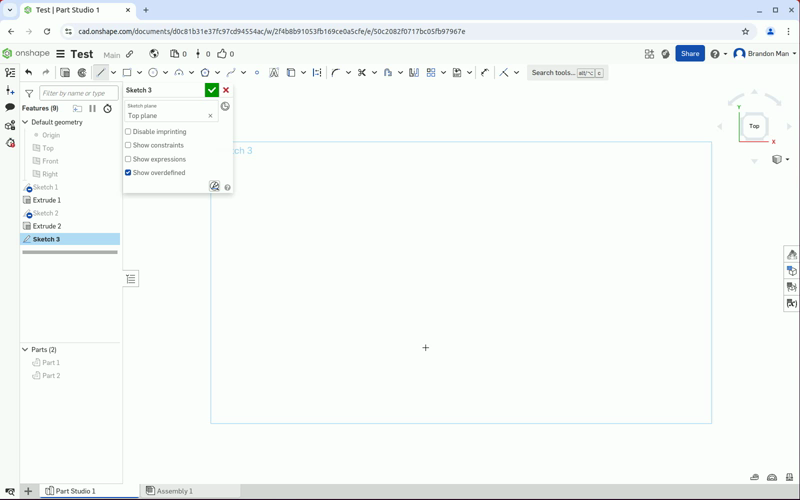
key_up(shift)
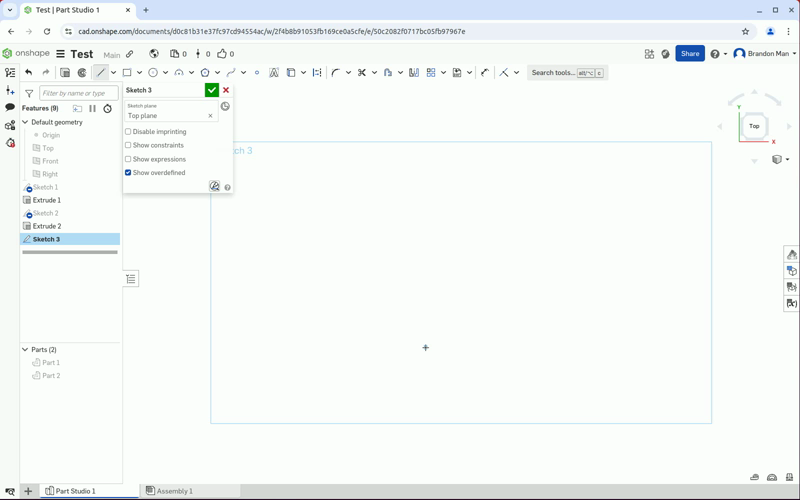
key_down(shift)
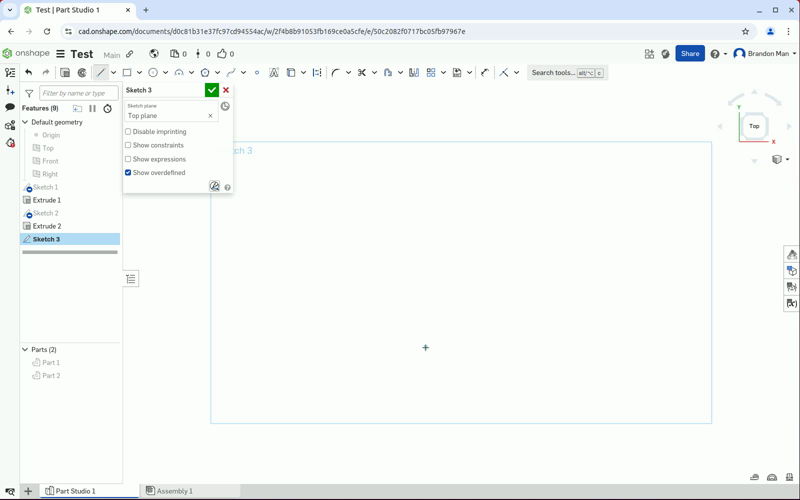
mouse_move(504, 347)
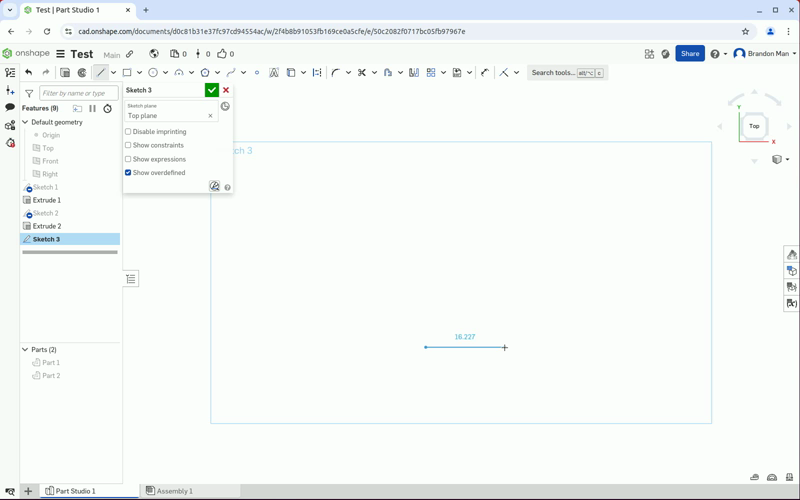
click(504, 347)
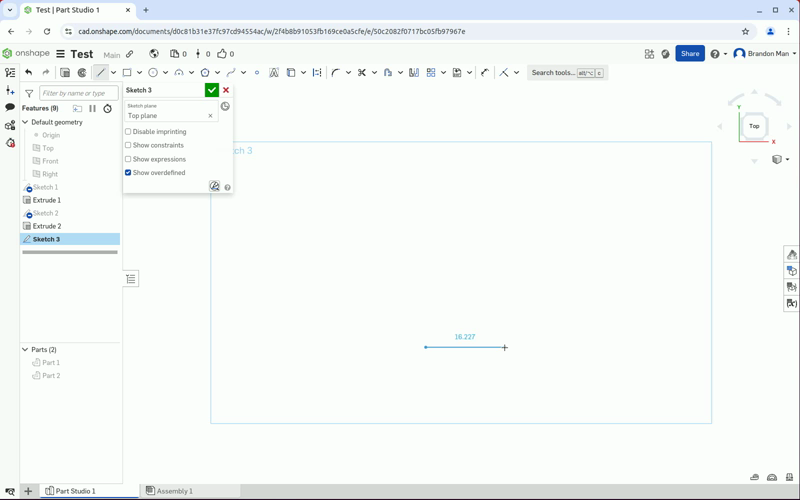
key_up(shift)
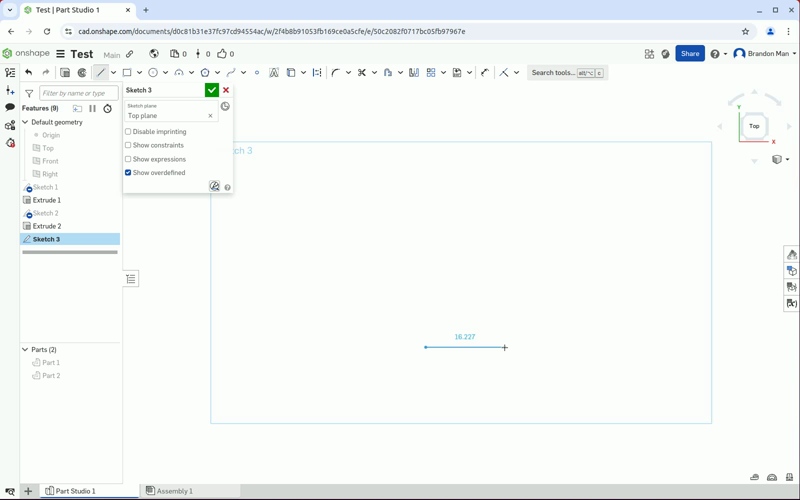
key_down(shift)
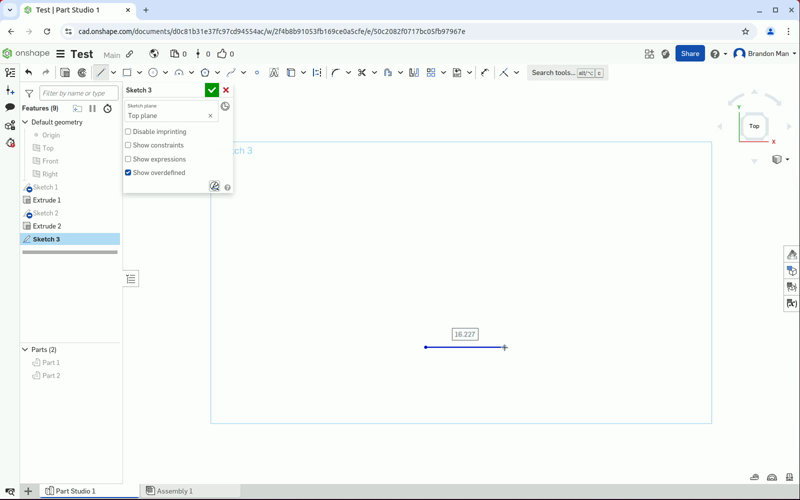
mouse_move(504, 252)
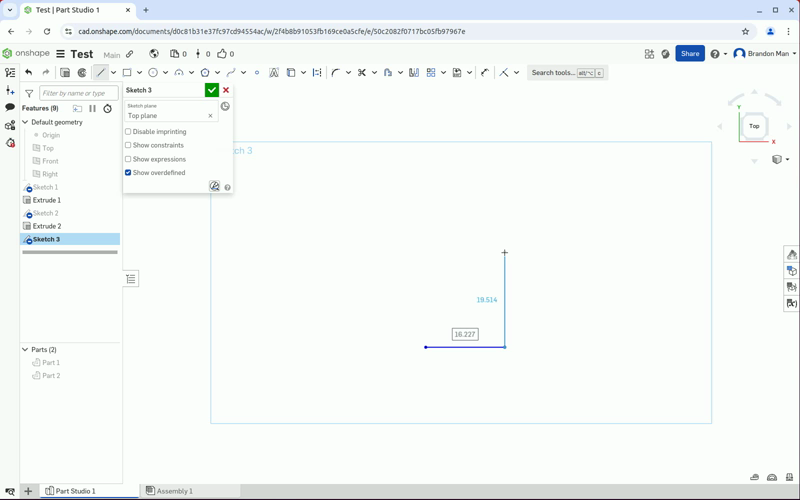
click(504, 252)
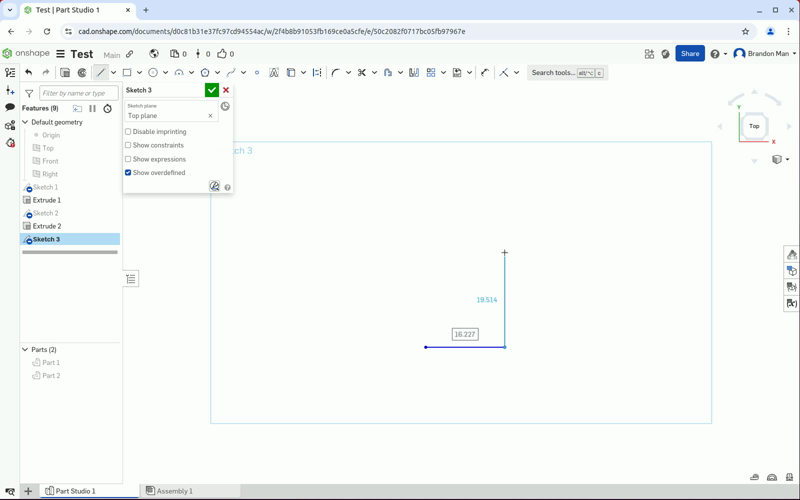
key_up(shift)
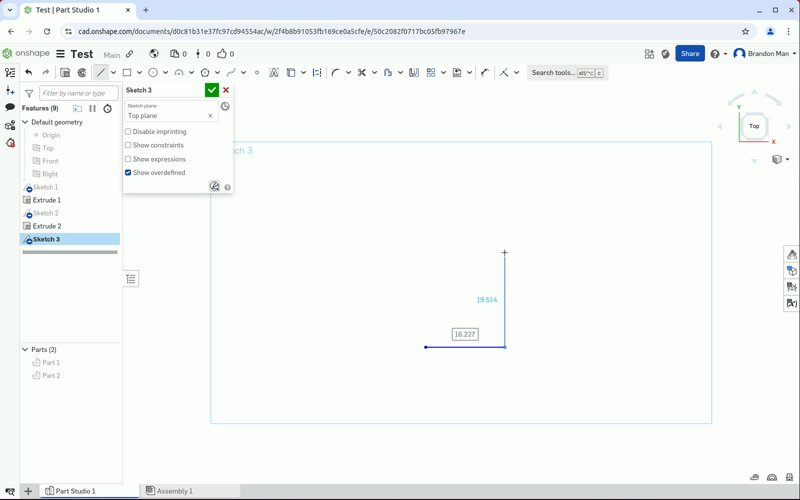
key_down(shift)
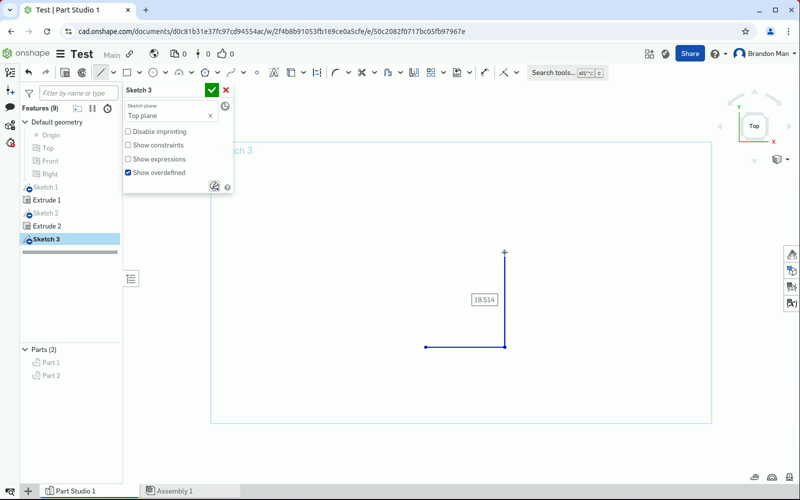
mouse_move(425, 252)
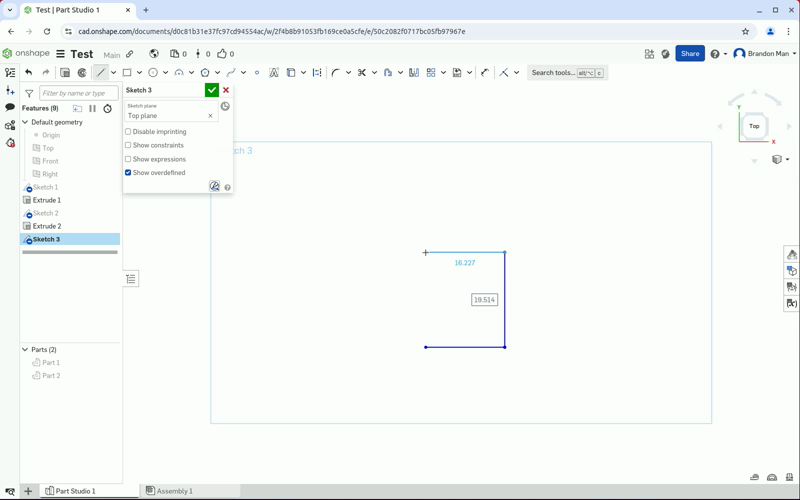
click(425, 252)
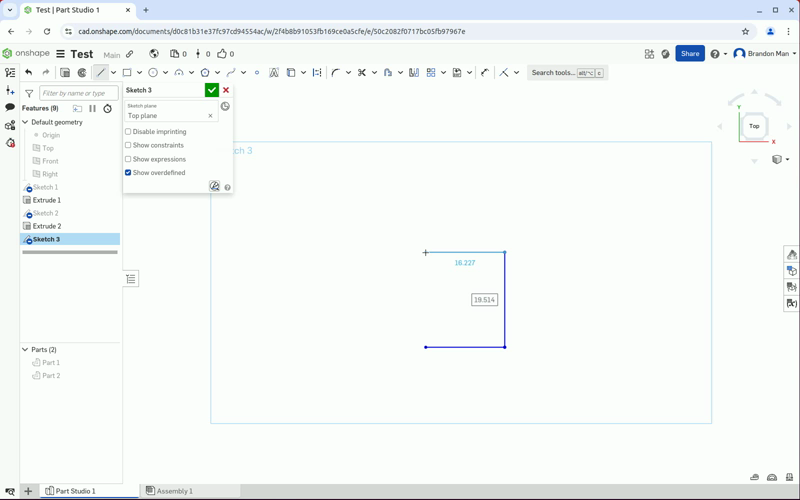
key_up(shift)
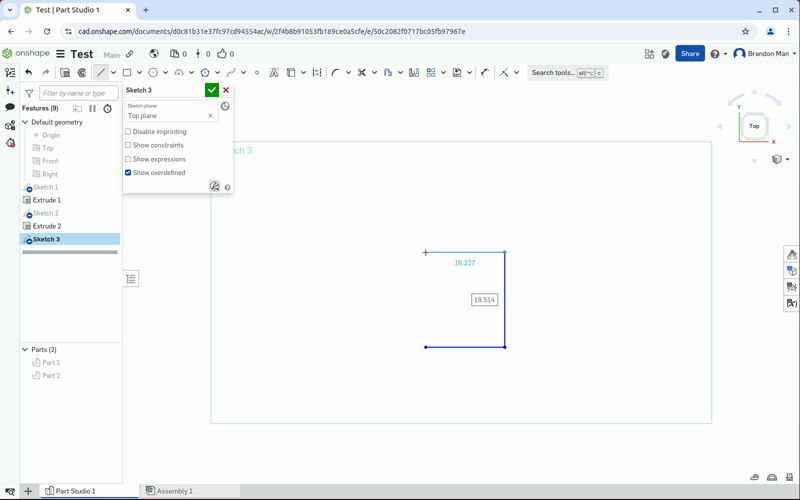
key_down(shift)
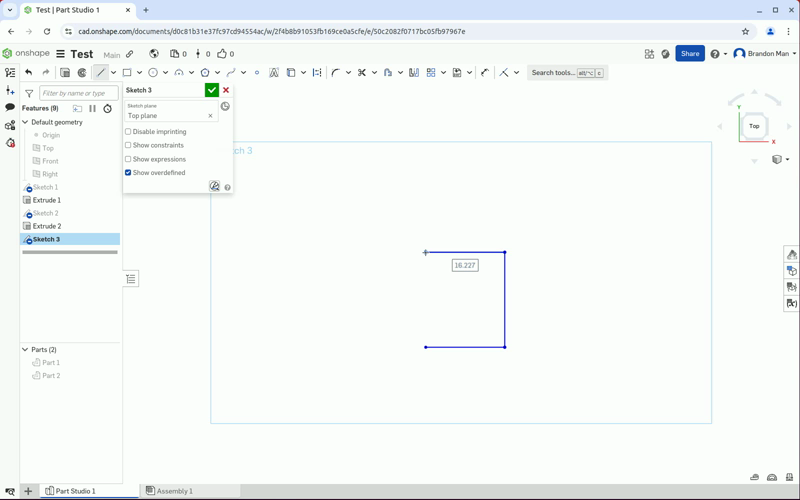
mouse_move(425, 347)
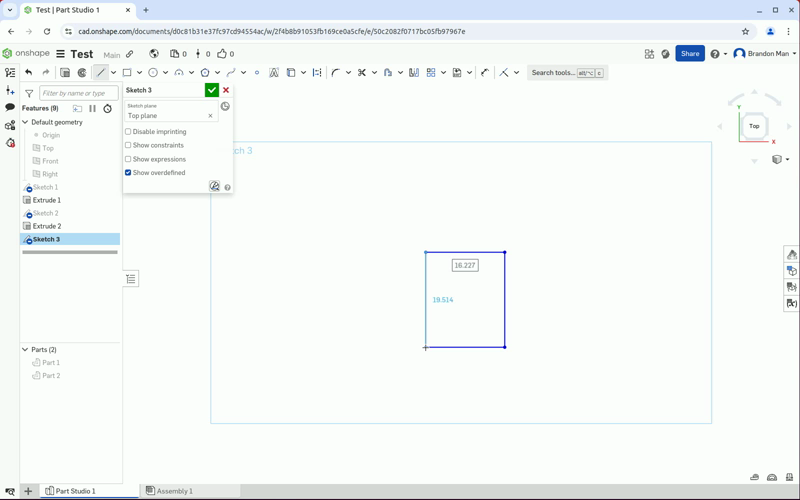
key_up(shift)
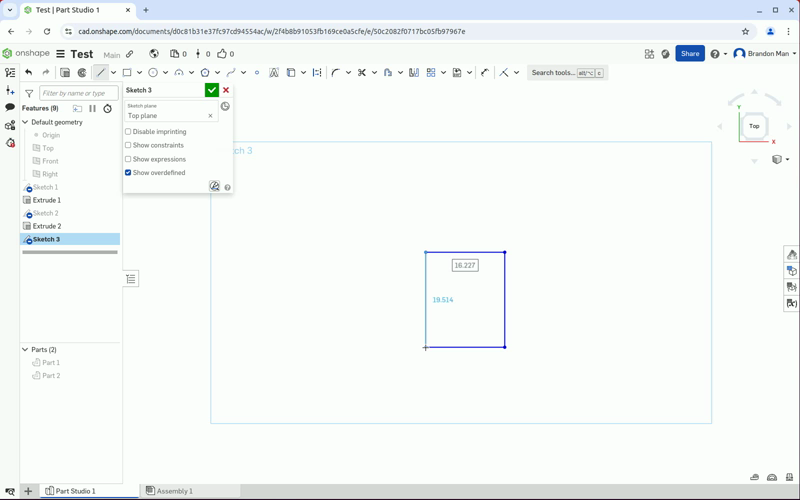
click(425, 347)
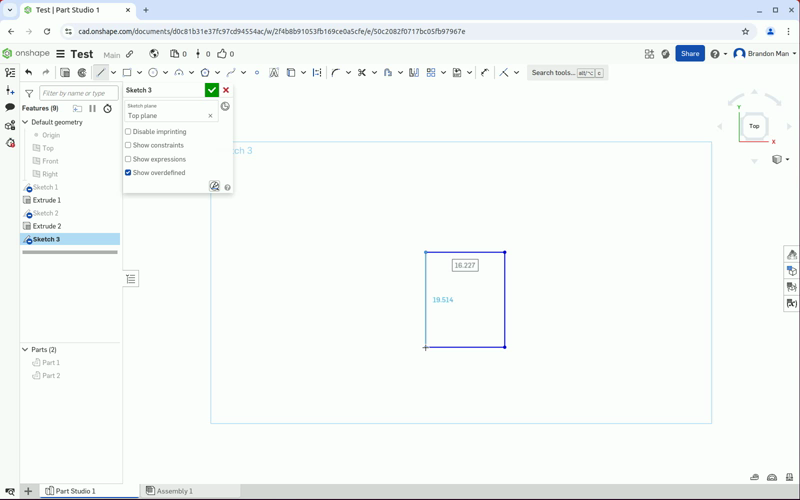
key(esc)
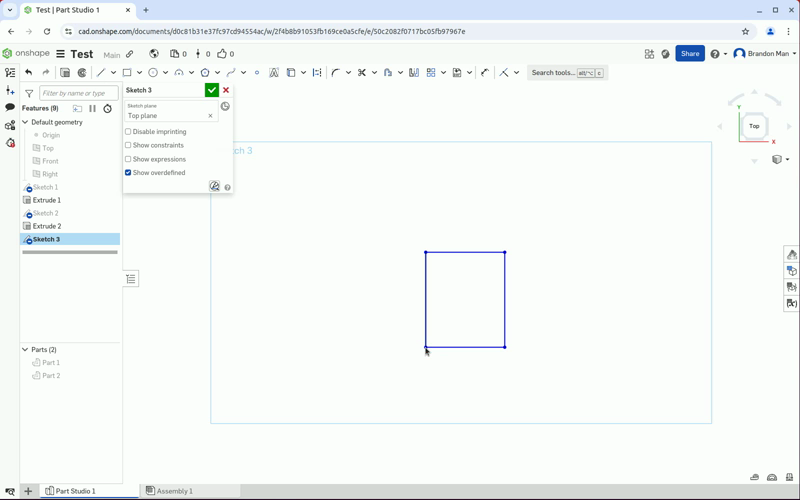
mouse_move(481, 262)
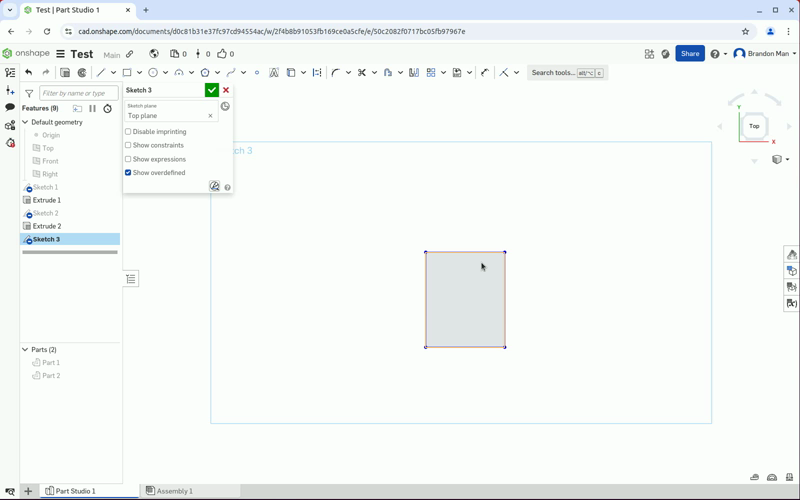
click(481, 262)
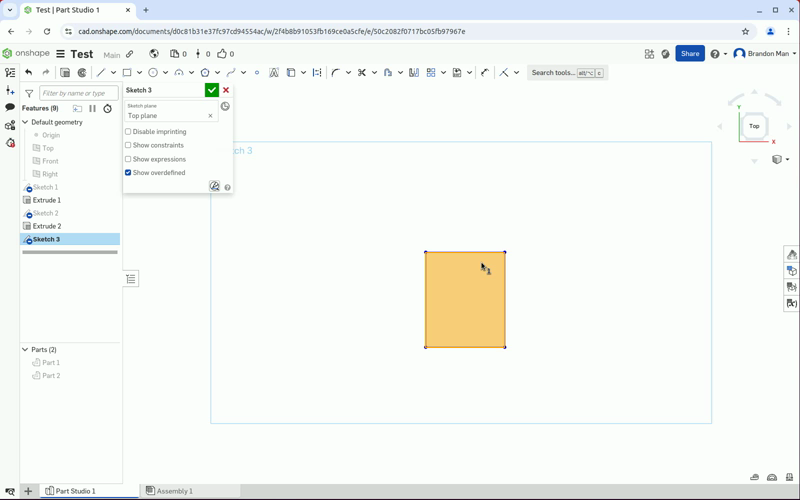
mouse_move(73, 352)
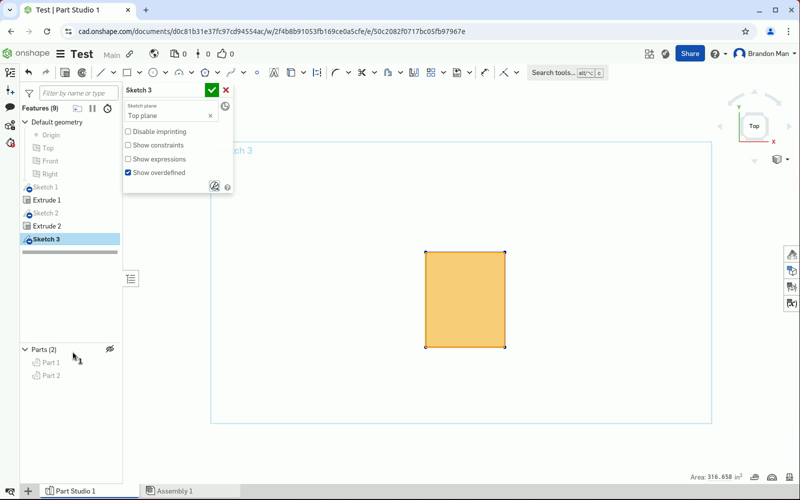
key(shift+y)
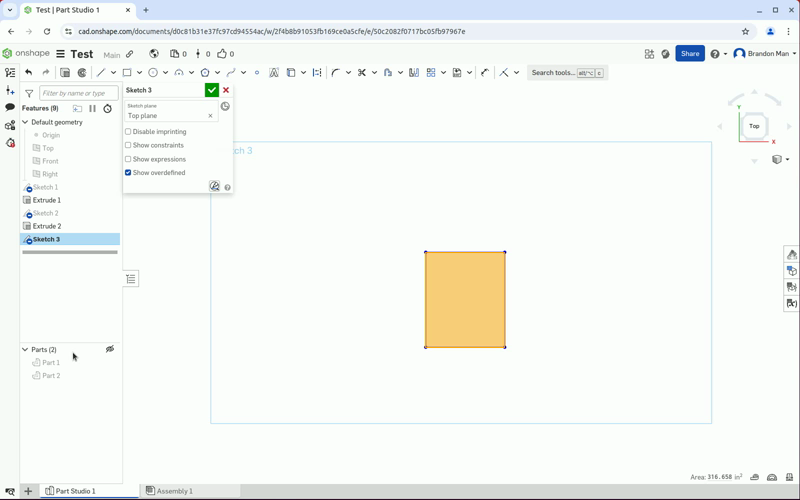
key(shift+e)
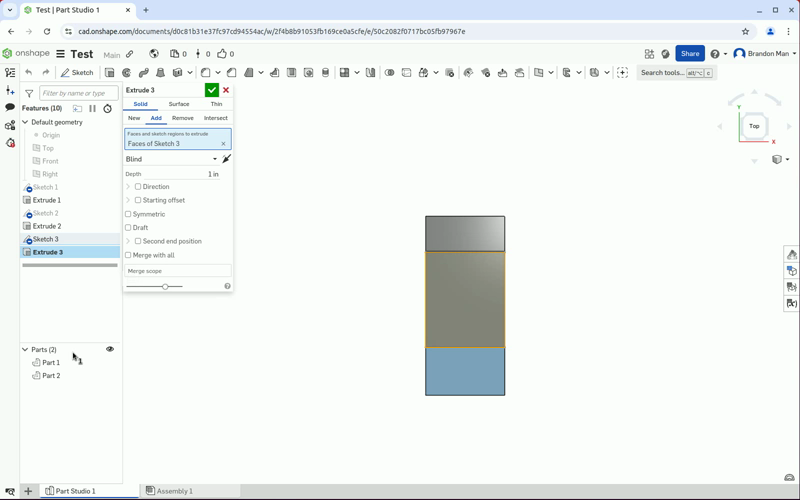
mouse_move(143, 106)
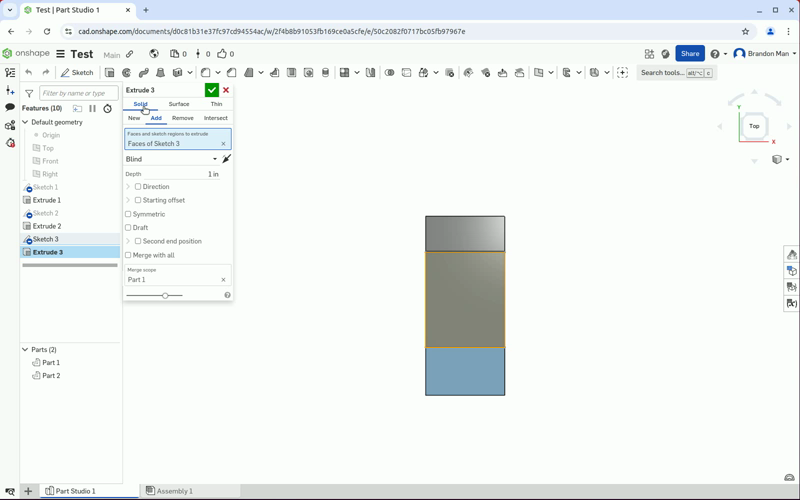
click(143, 106)
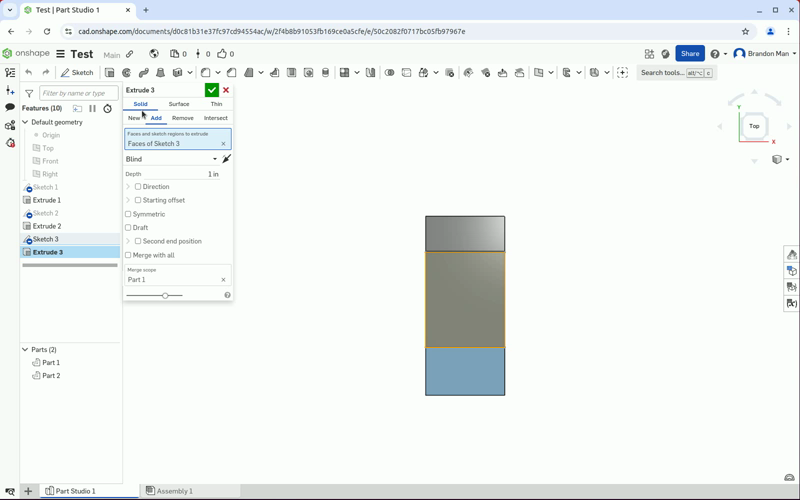
mouse_move(137, 120)
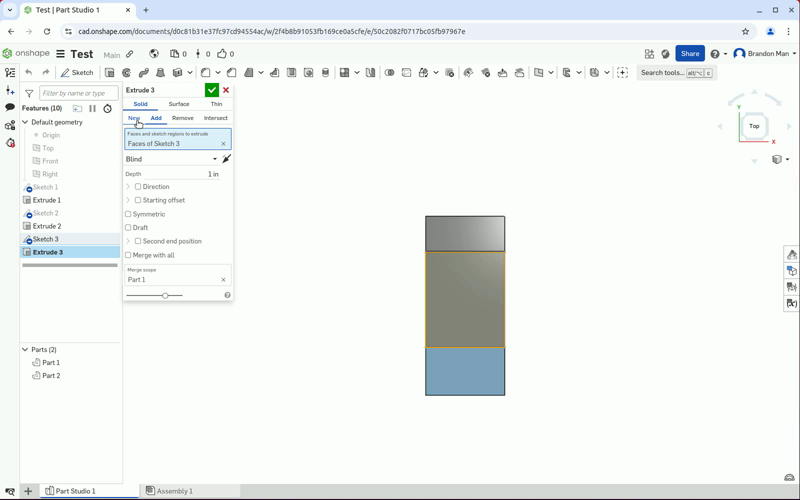
click(137, 120)
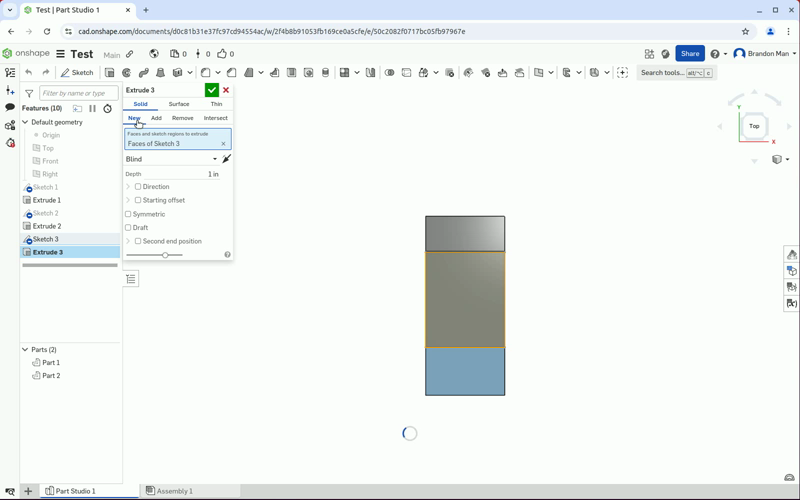
key(tab, 4)
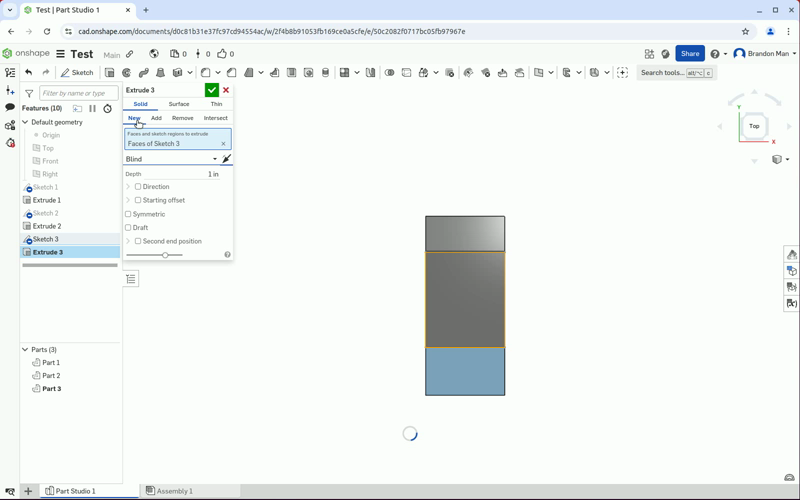
text(0.963)
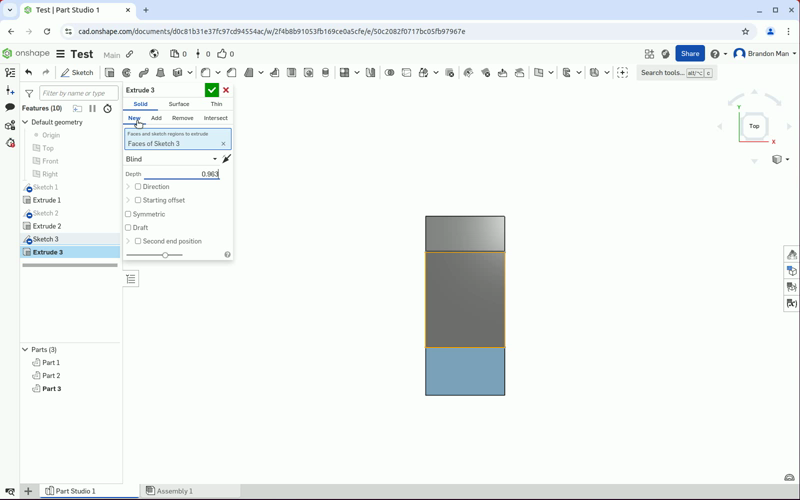
key(enter)
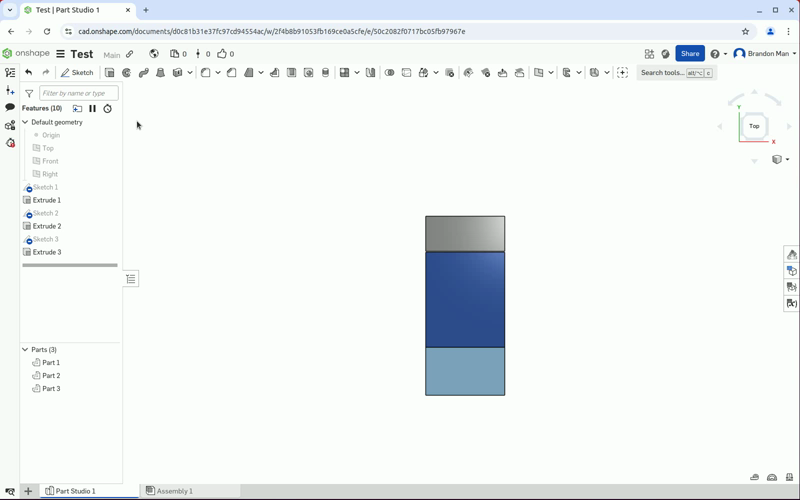
key(shift+h)
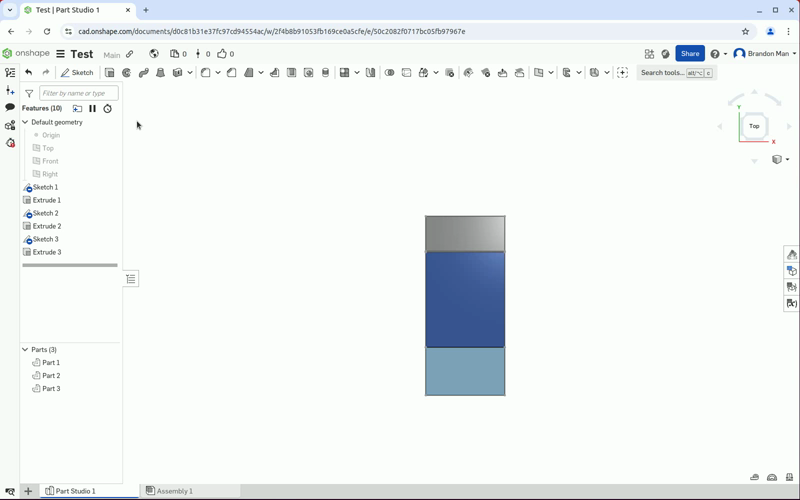
key(shift+h)
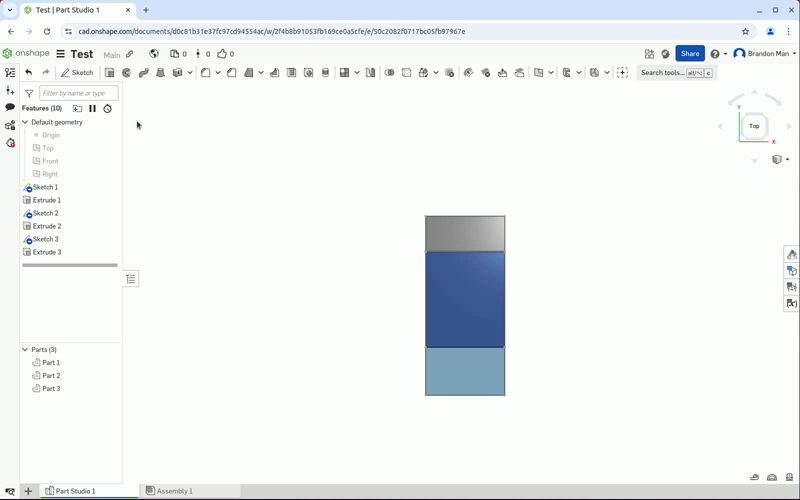
key(shift+7)
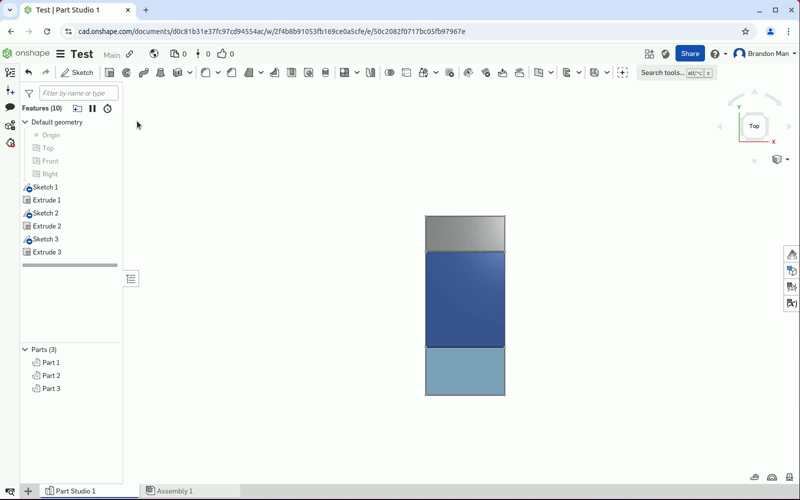
key(up, 3)
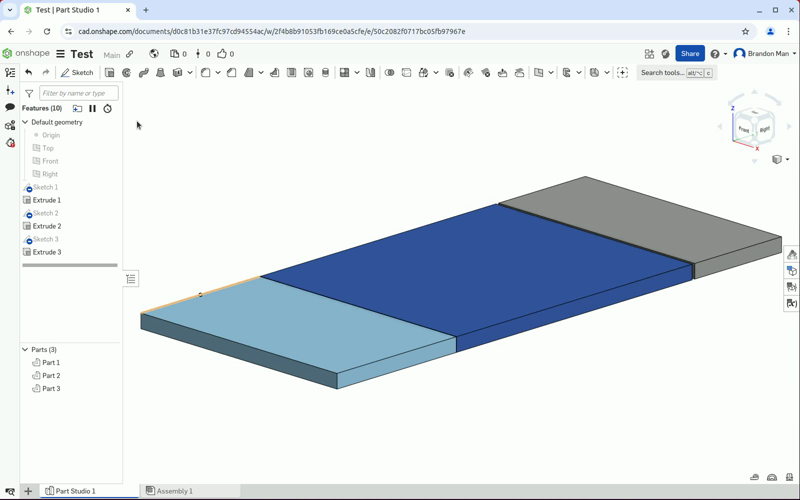
key(left, 3)
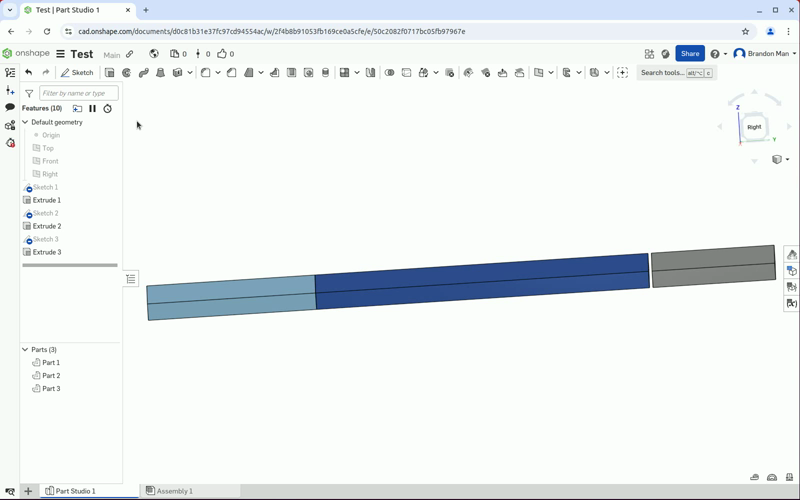
key(right, 3)
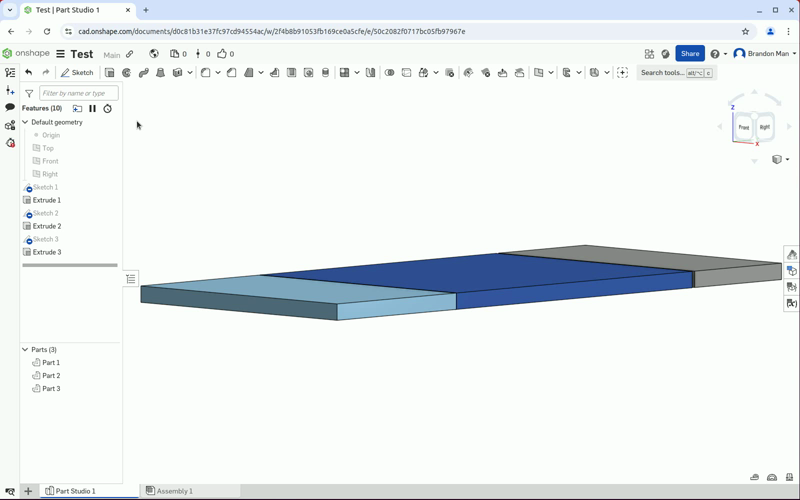
key(down, 3)
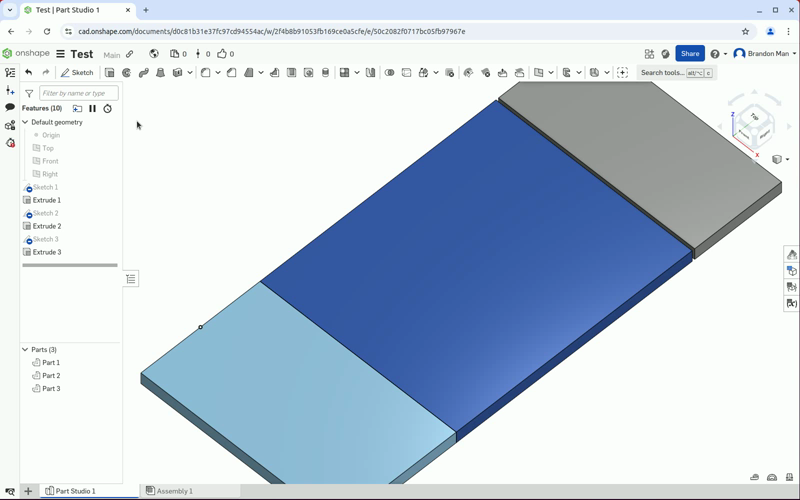
mouse_move(73, 189)
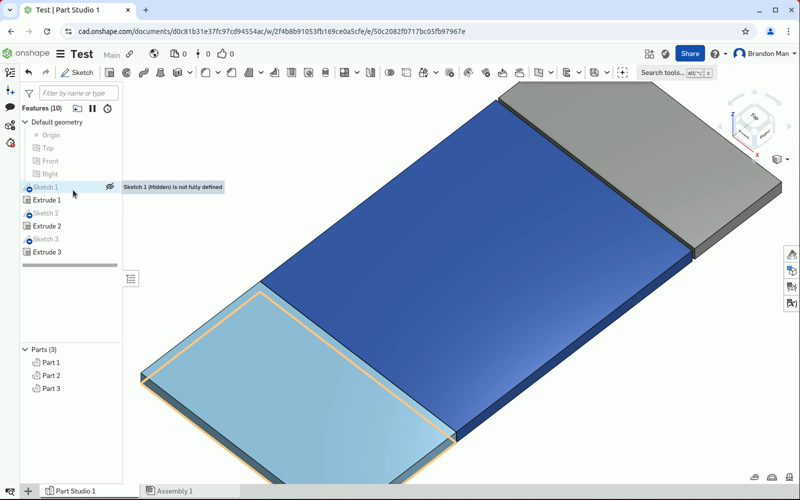
click(73, 189)